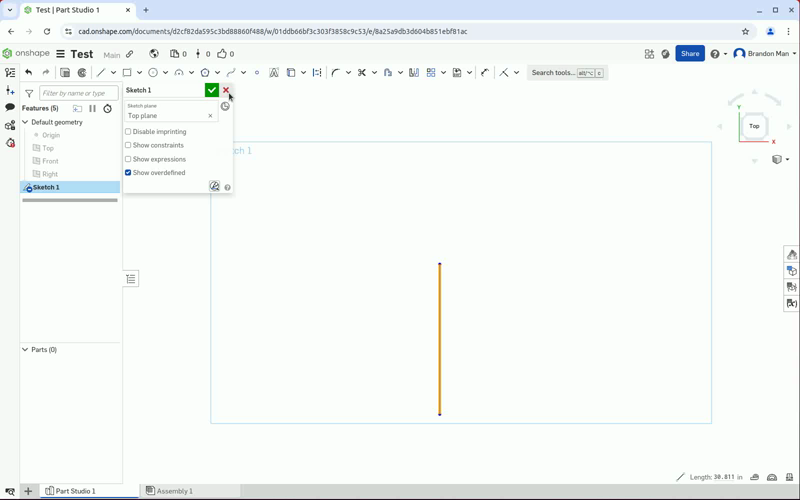
key(shift+h)
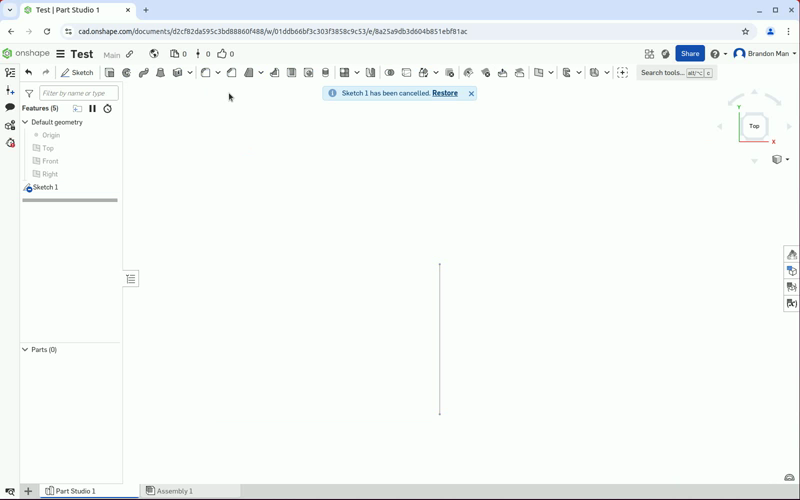
key(shift+s)
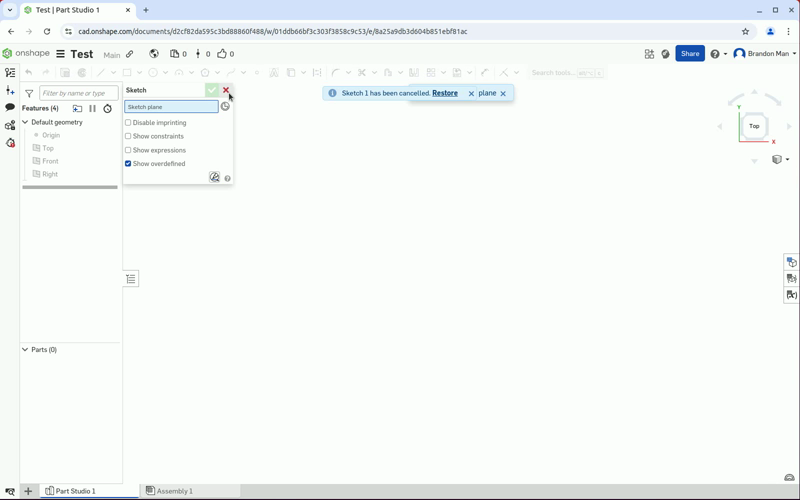
mouse_move(73, 150)
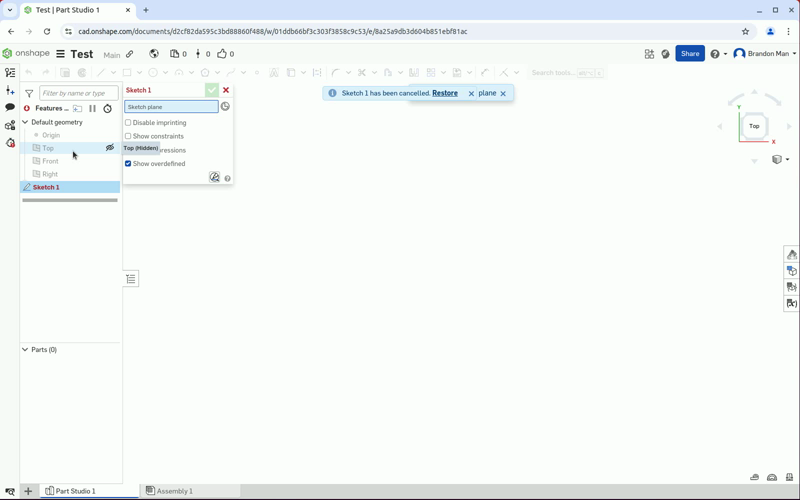
click(73, 150)
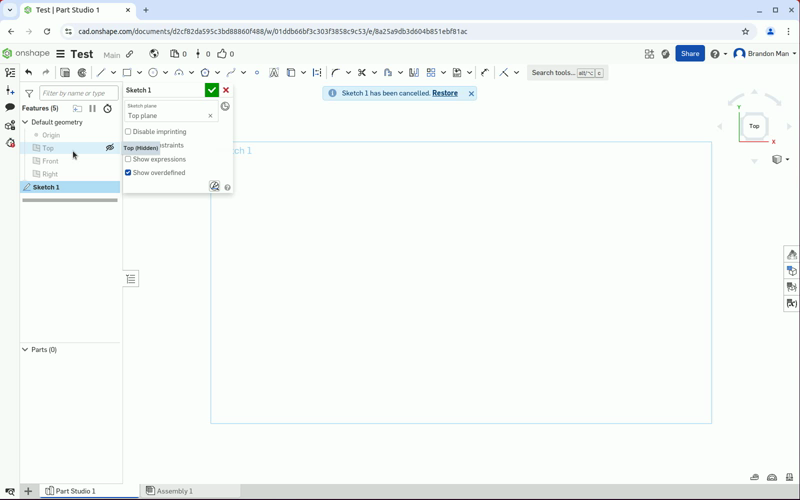
mouse_move(73, 352)
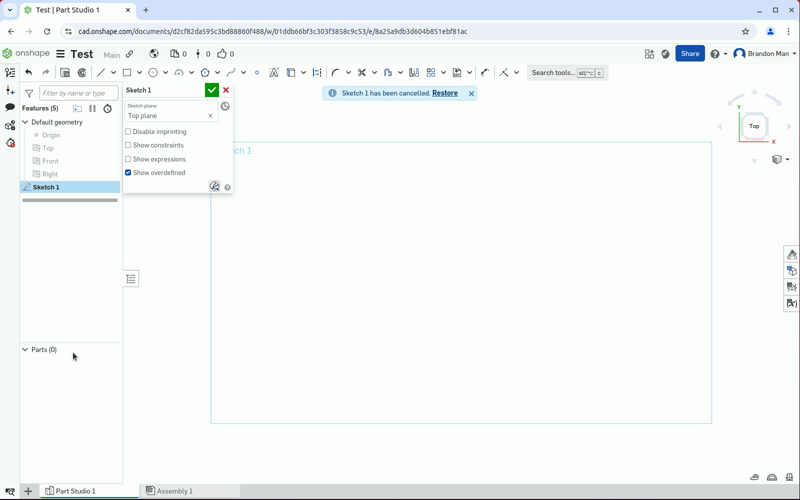
key(y)
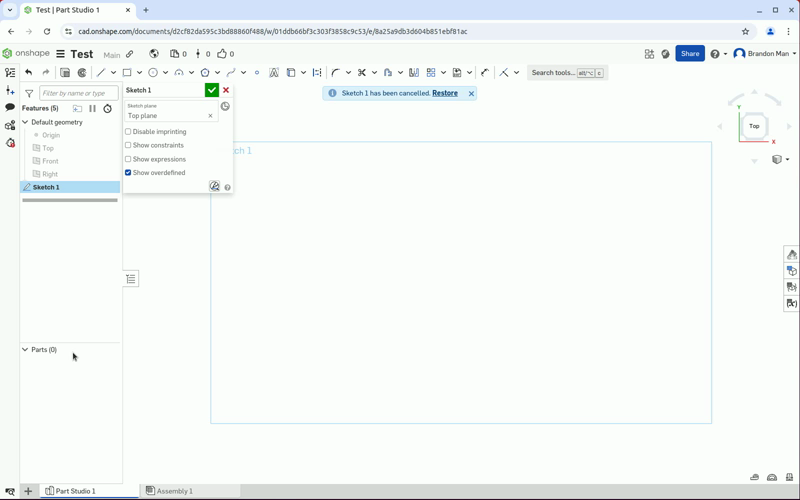
key(l)
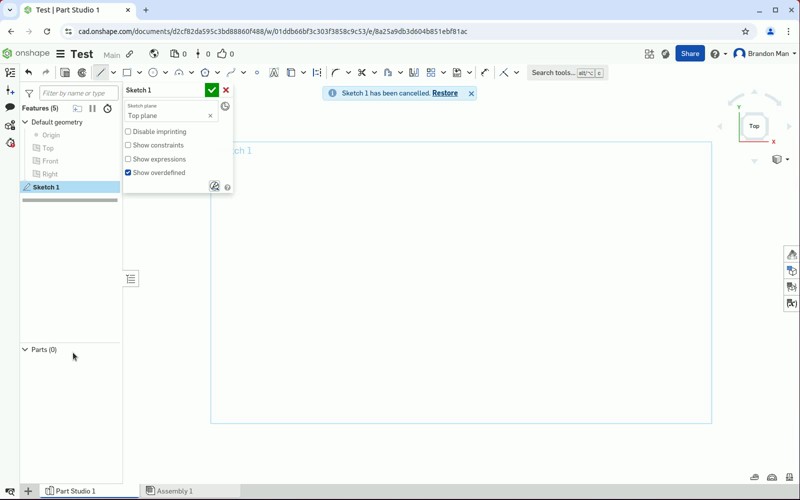
key_down(shift)
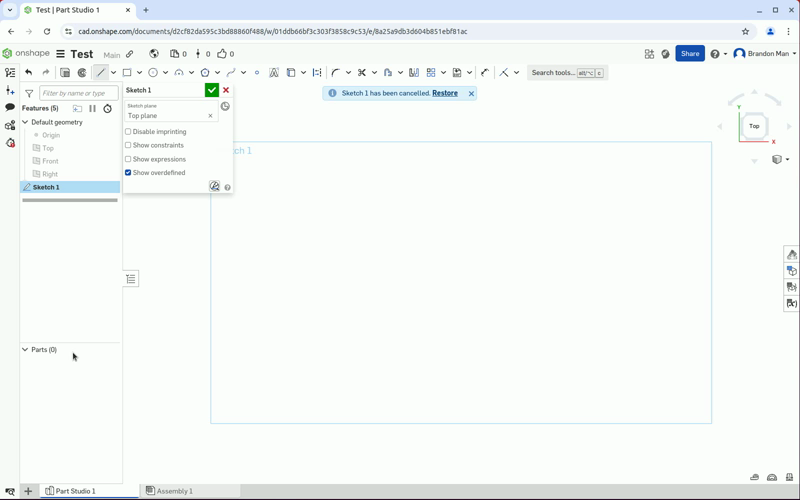
mouse_move(392, 395)
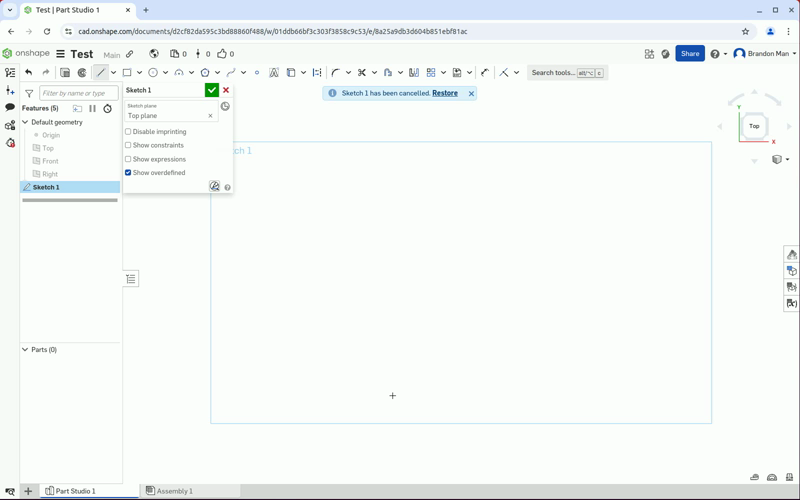
click(392, 395)
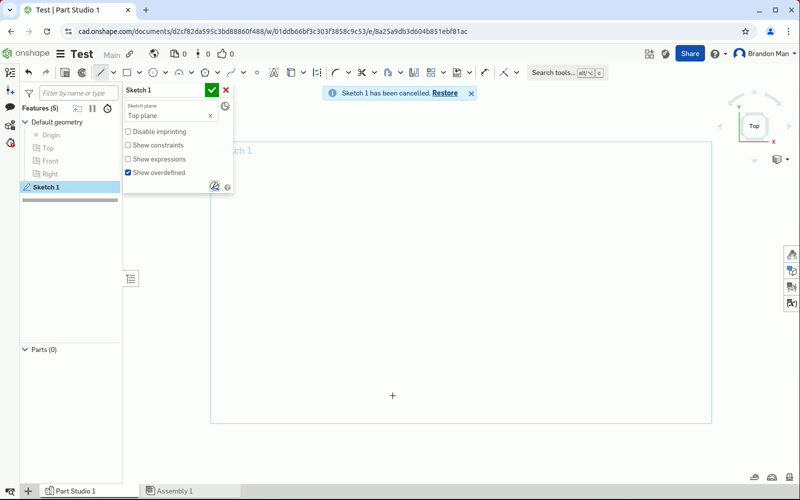
key_up(shift)
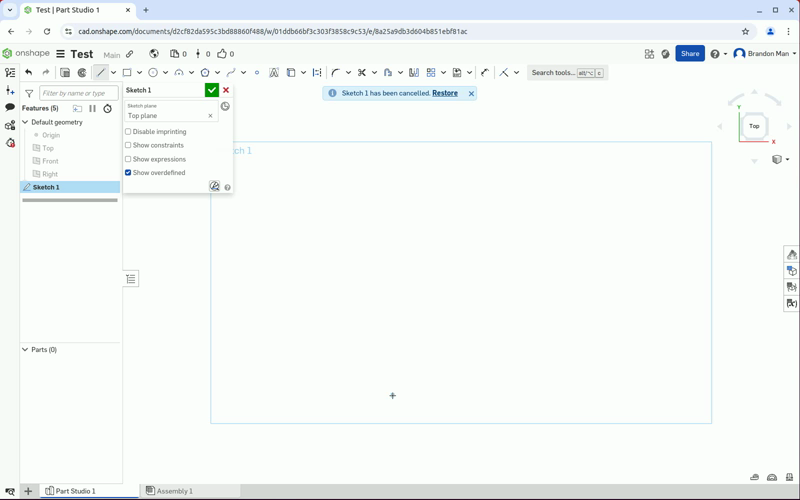
key_down(shift)
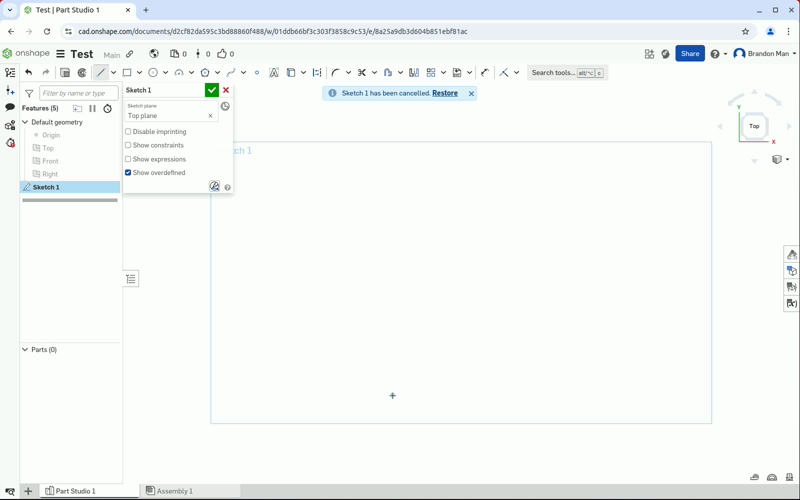
mouse_move(529, 395)
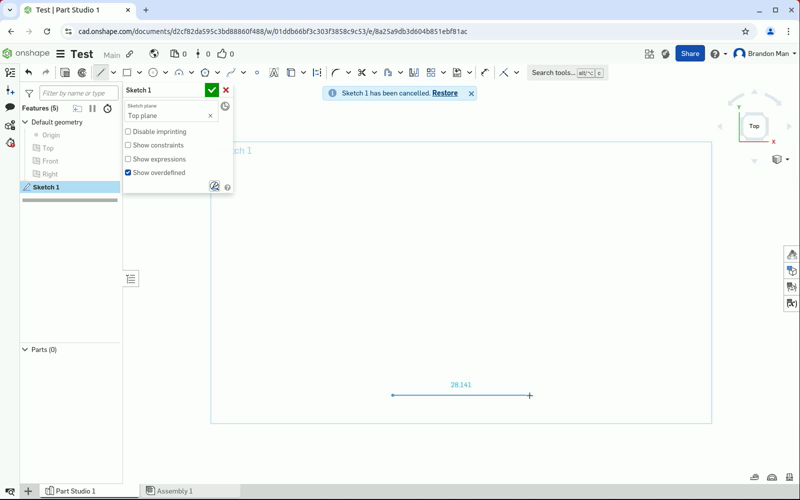
click(529, 395)
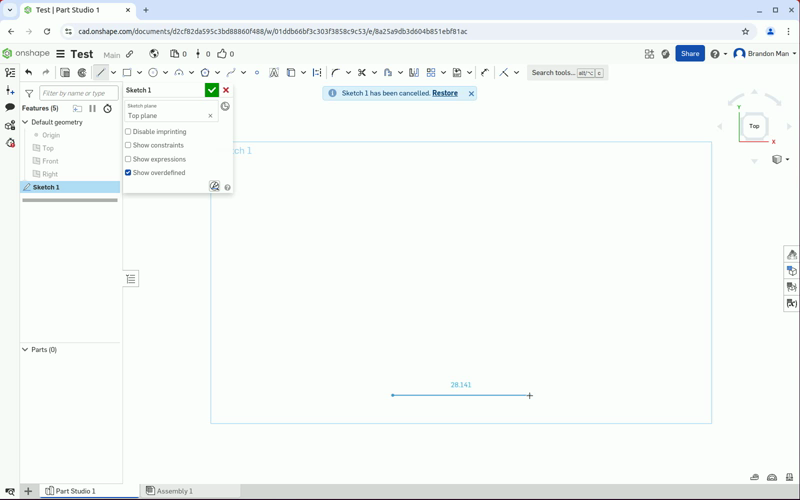
key_up(shift)
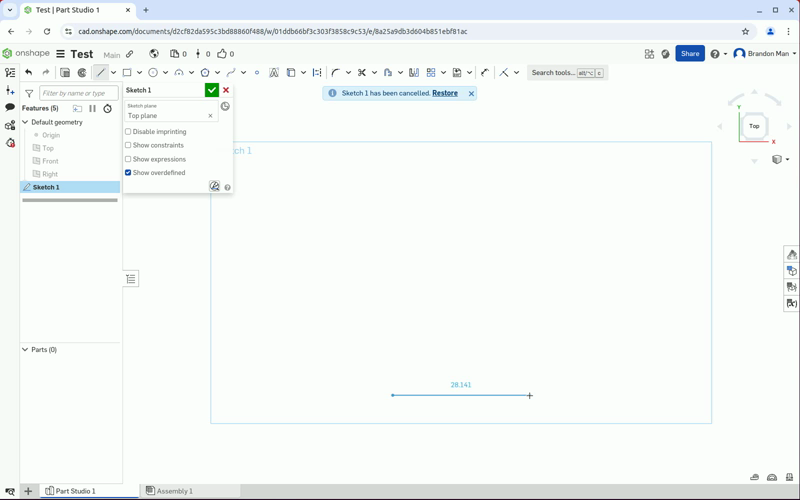
key_down(shift)
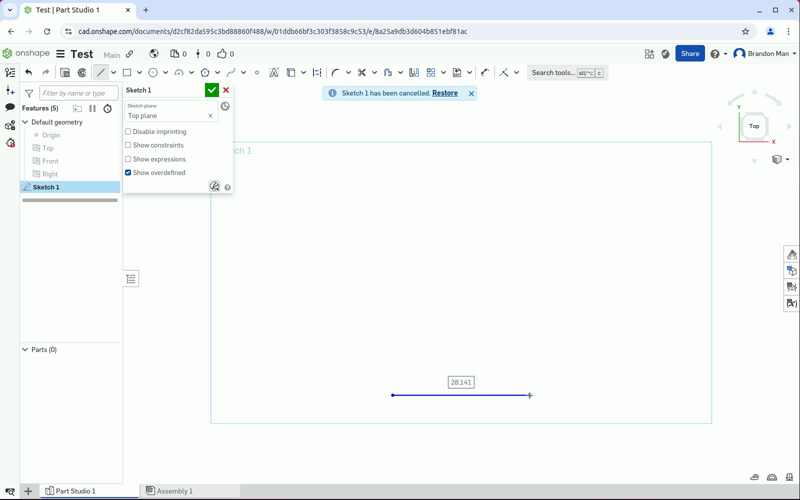
mouse_move(529, 171)
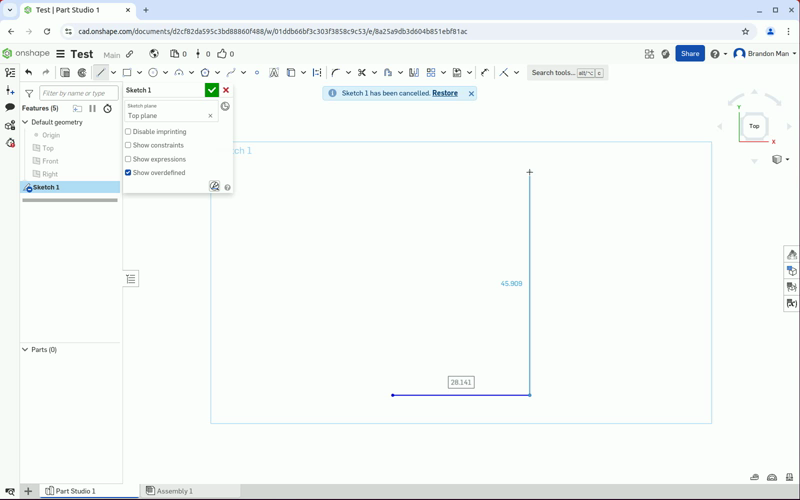
click(529, 171)
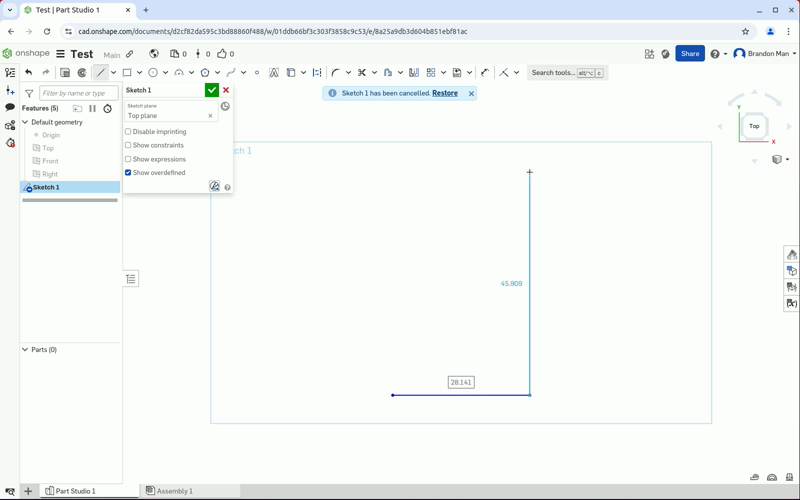
key_up(shift)
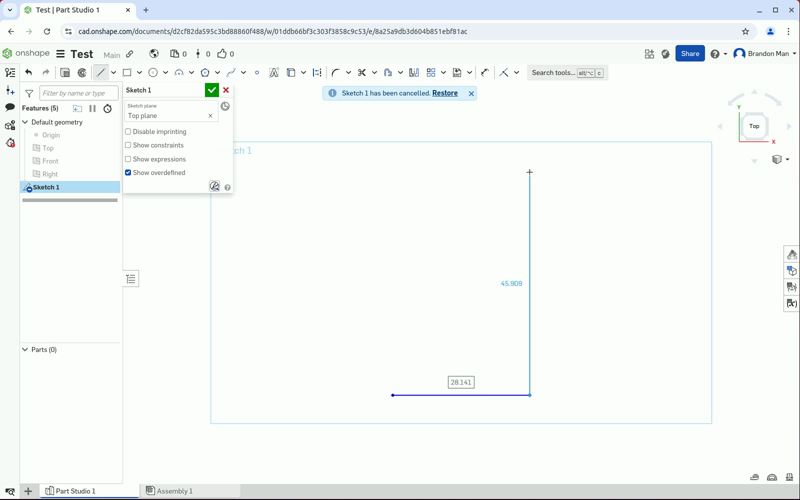
key_down(shift)
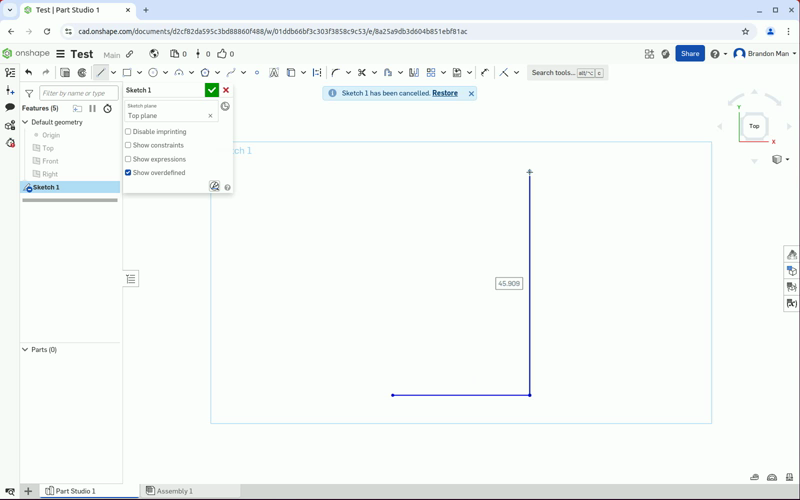
mouse_move(392, 171)
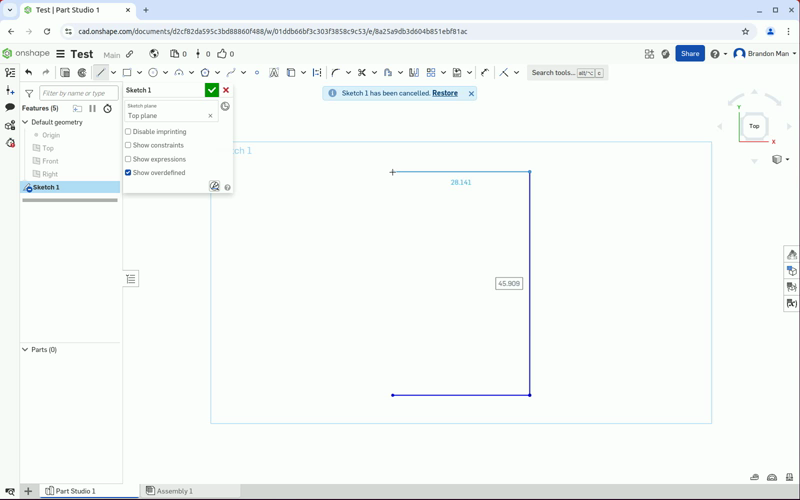
click(392, 171)
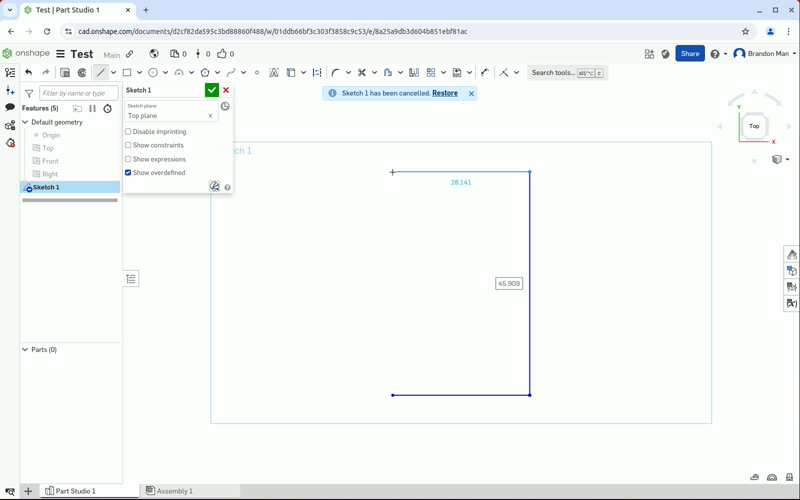
key_up(shift)
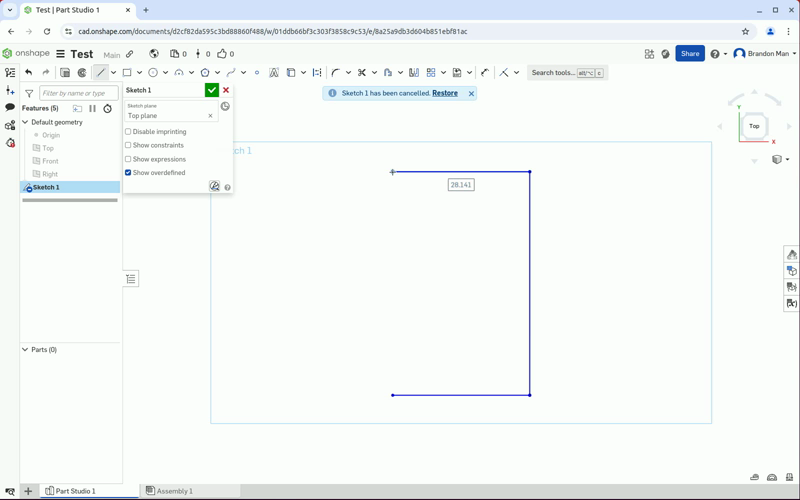
key_down(shift)
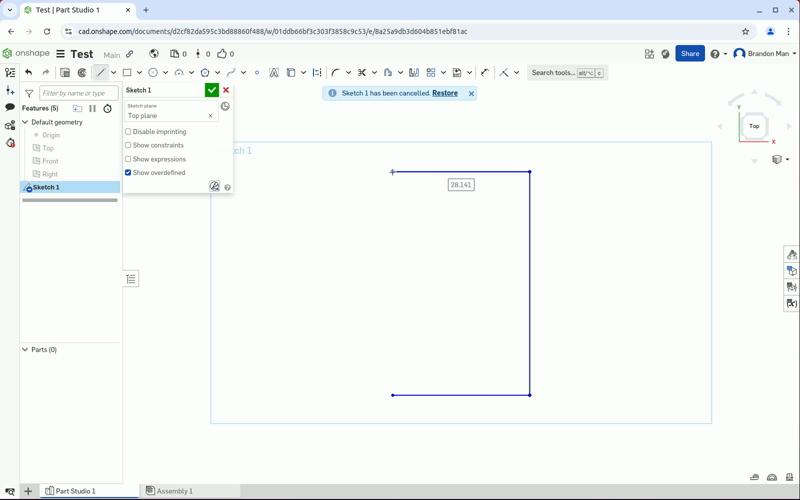
mouse_move(392, 395)
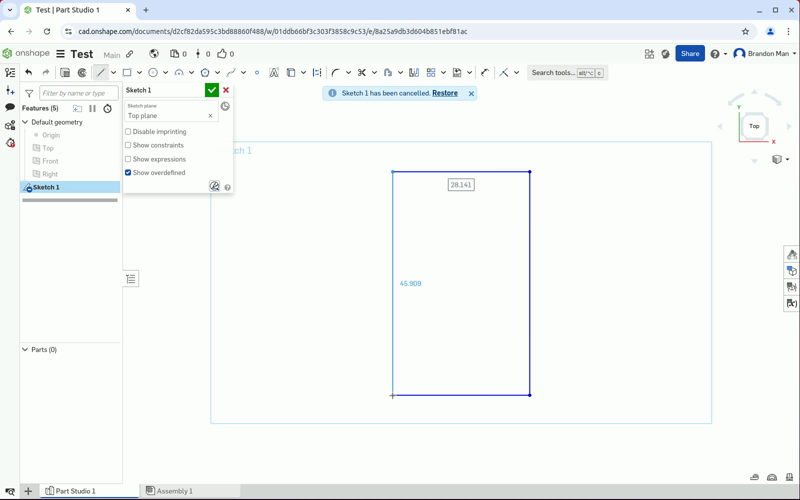
key_up(shift)
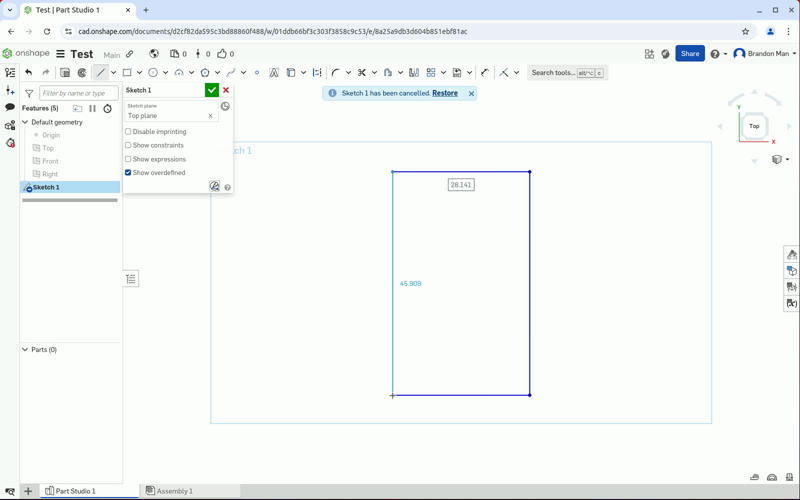
click(392, 395)
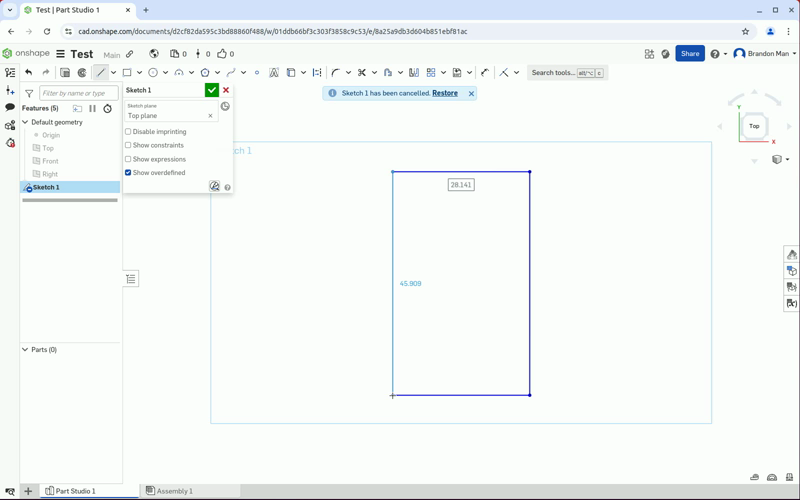
key(esc)
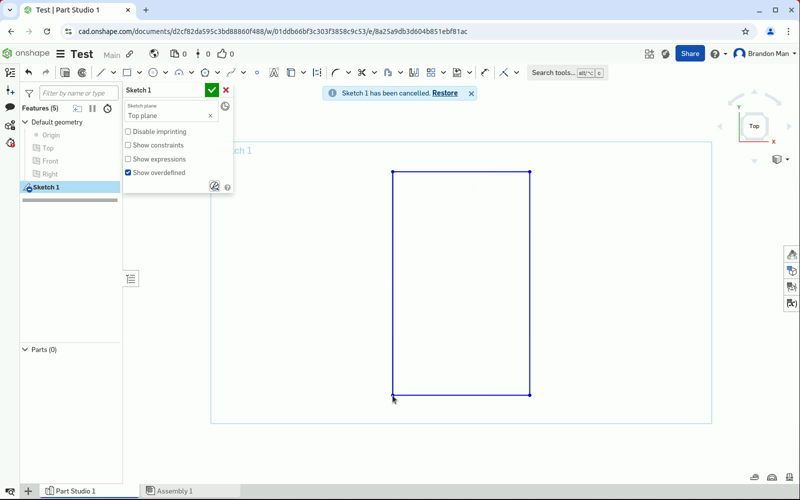
mouse_move(452, 309)
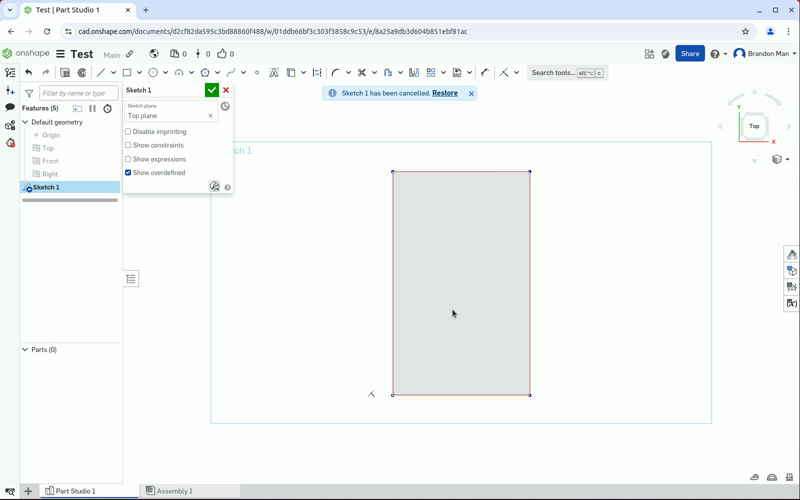
click(452, 309)
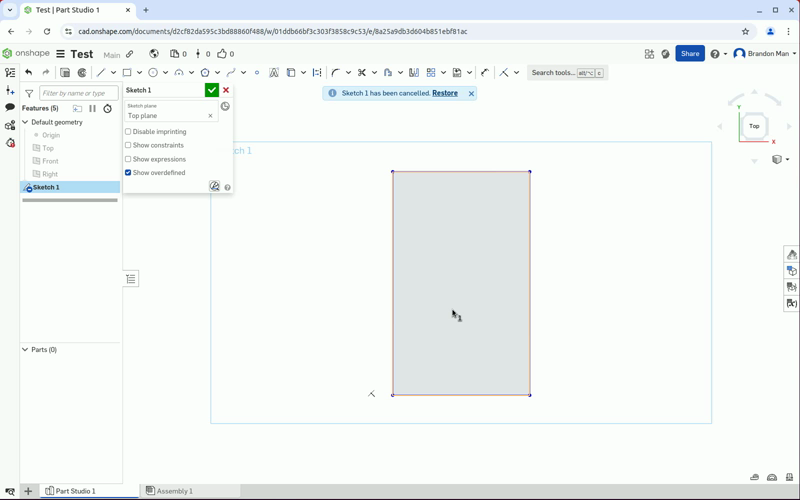
mouse_move(73, 352)
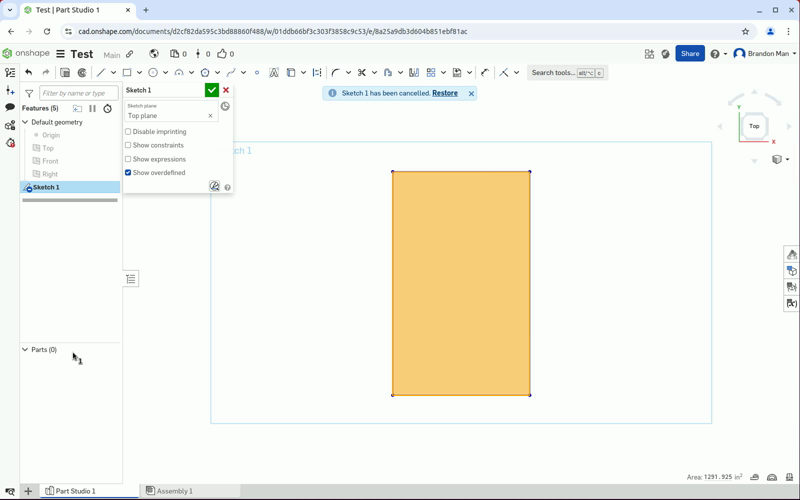
key(shift+y)
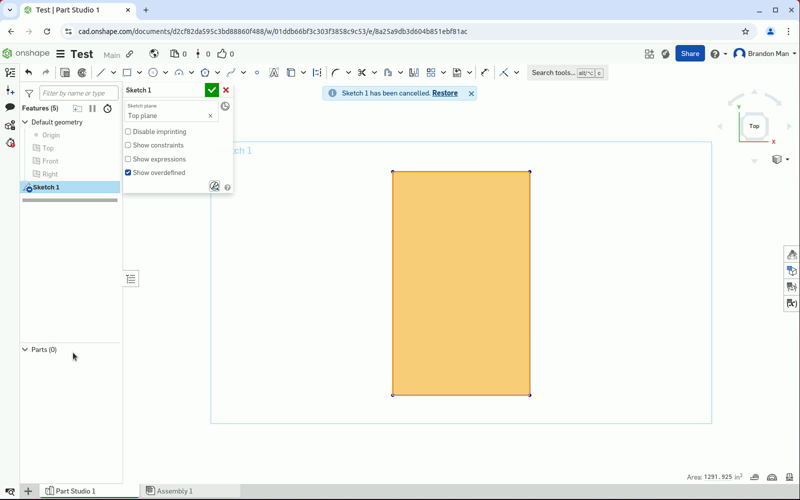
key(shift+e)
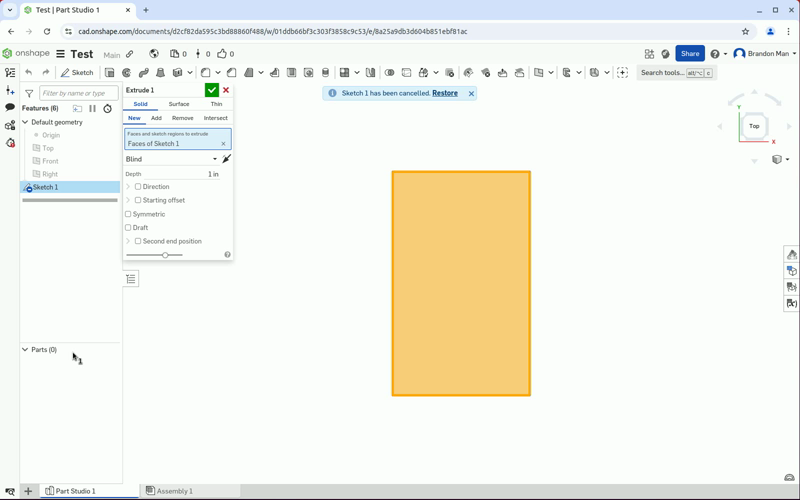
mouse_move(143, 106)
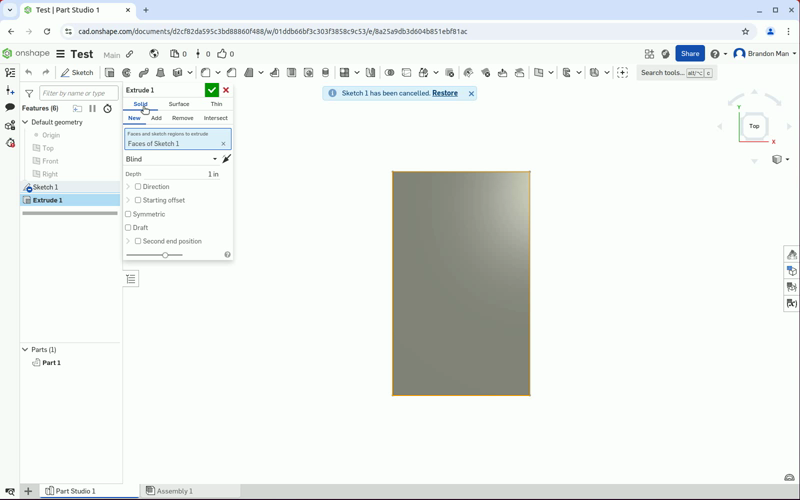
click(143, 106)
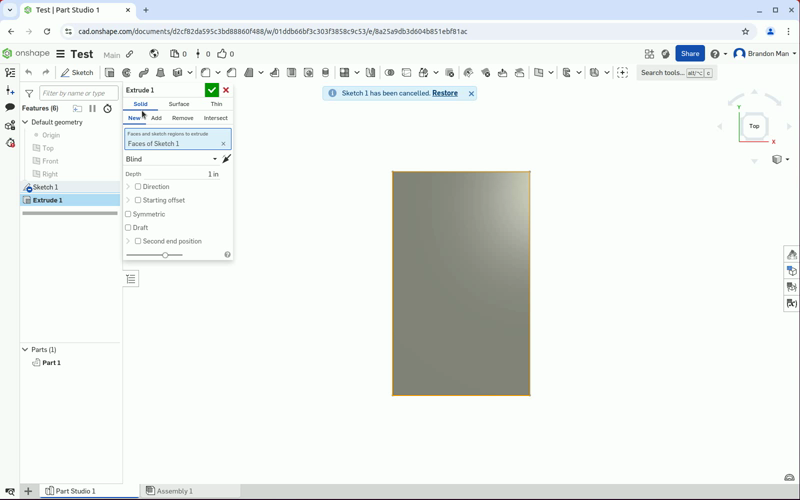
mouse_move(137, 120)
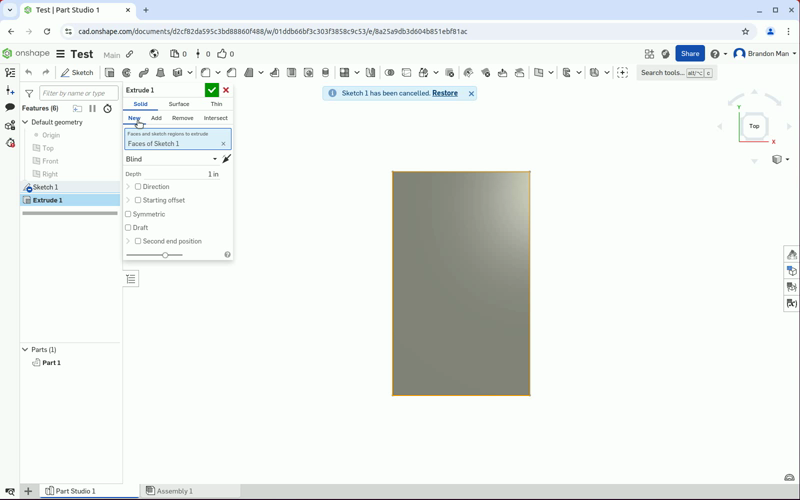
click(137, 120)
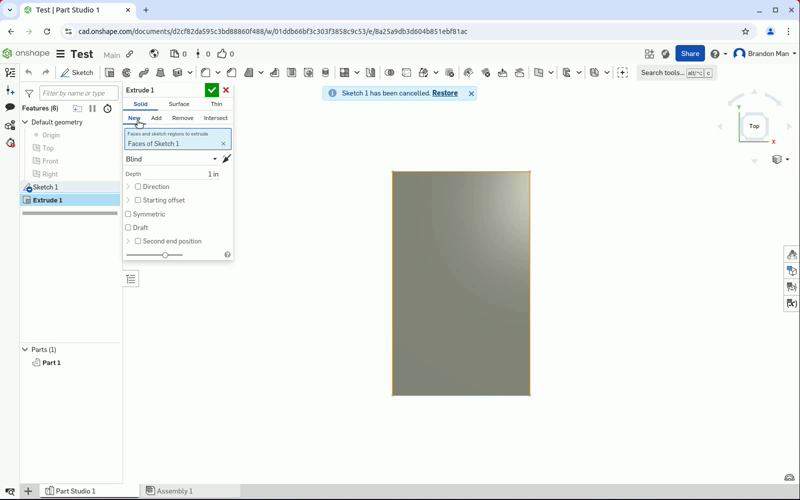
key(tab, 4)
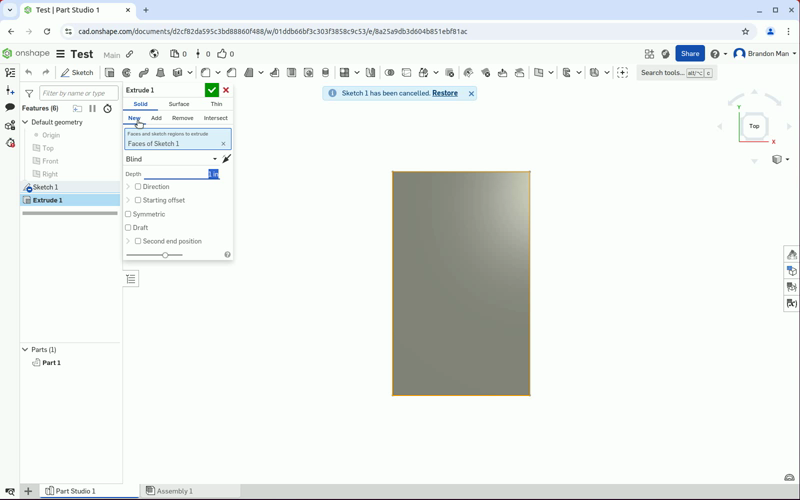
text(2.166)
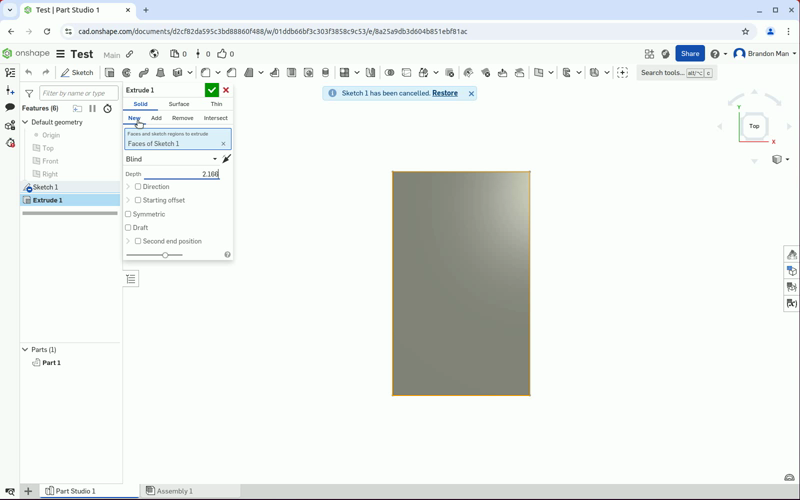
key(enter)
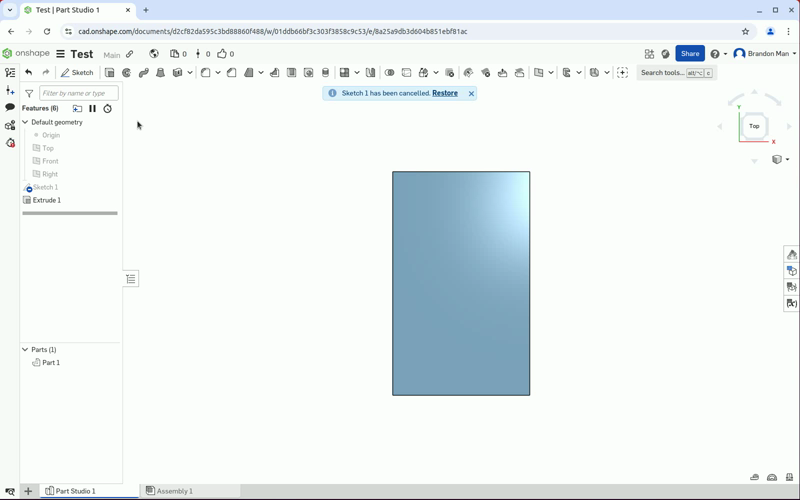
key(shift+h)
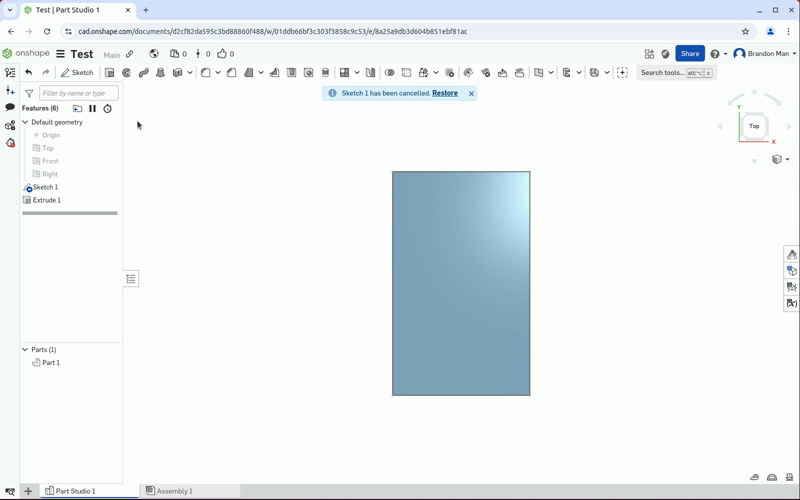
key(shift+h)
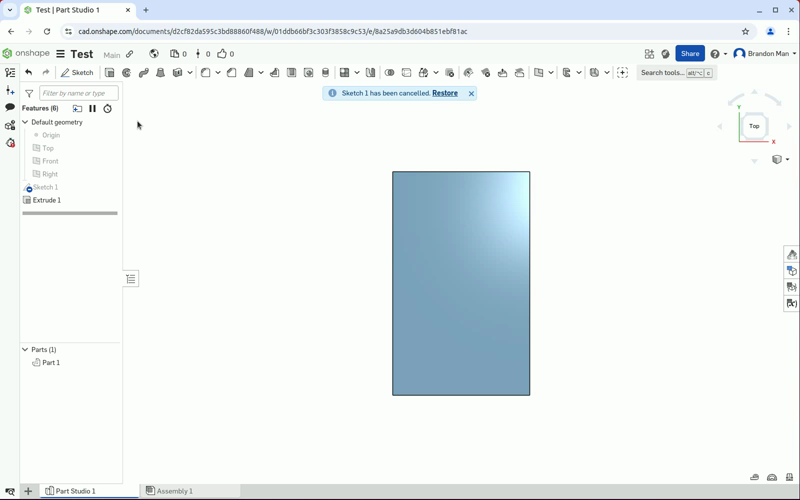
mouse_move(73, 189)
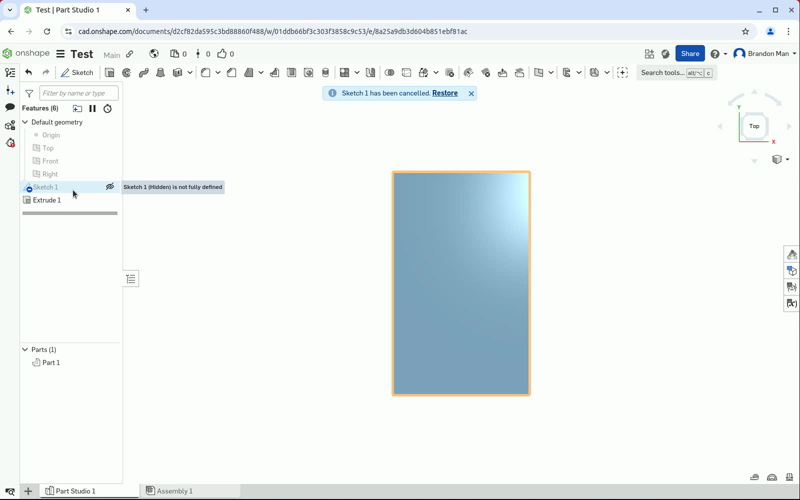
click(73, 189)
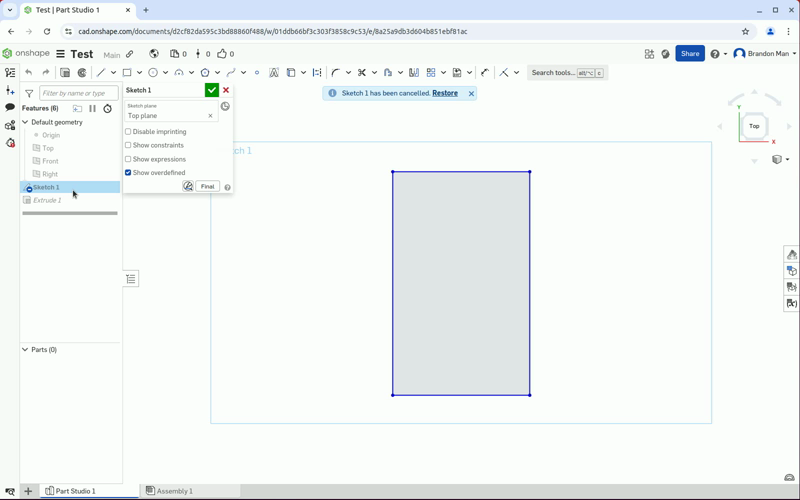
mouse_move(229, 92)
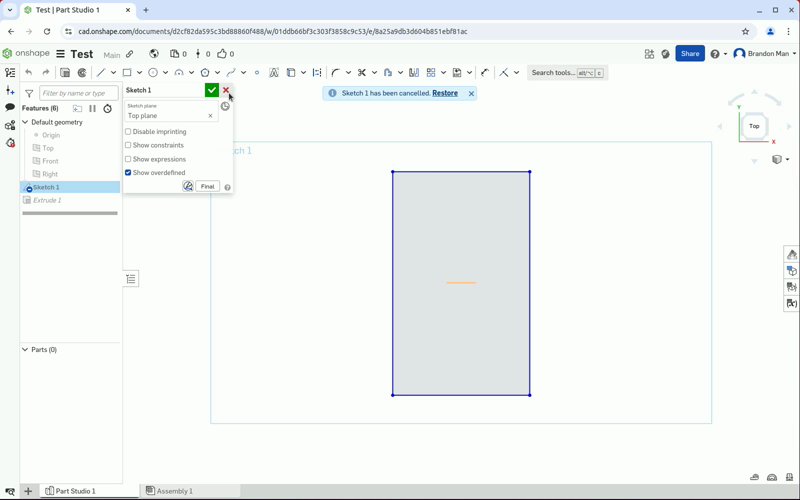
click(229, 92)
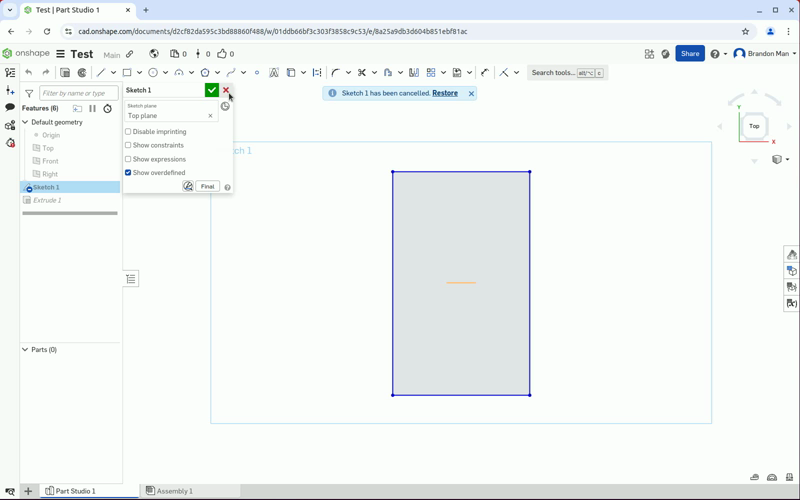
key(shift+s)
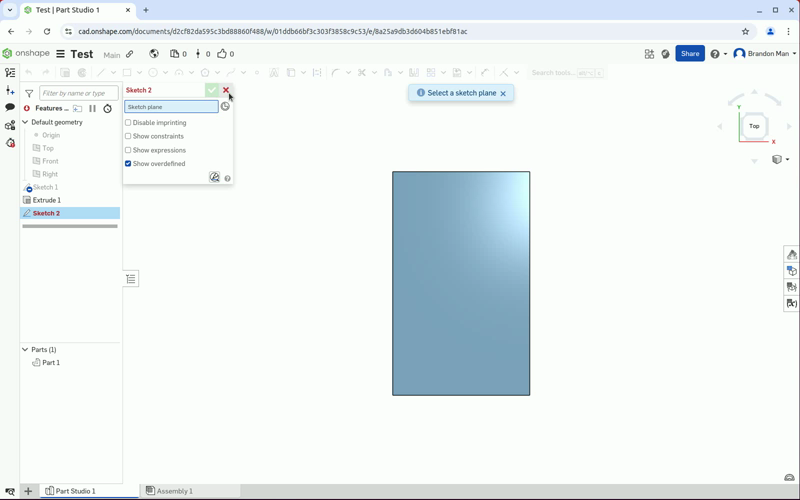
mouse_move(73, 150)
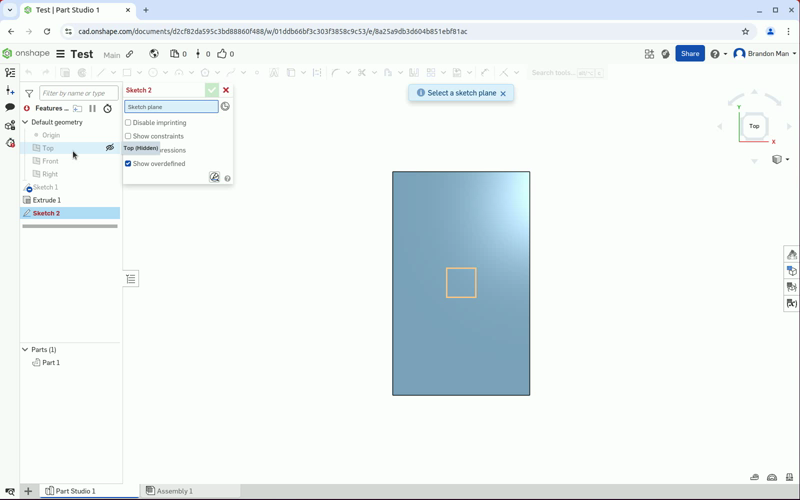
click(73, 150)
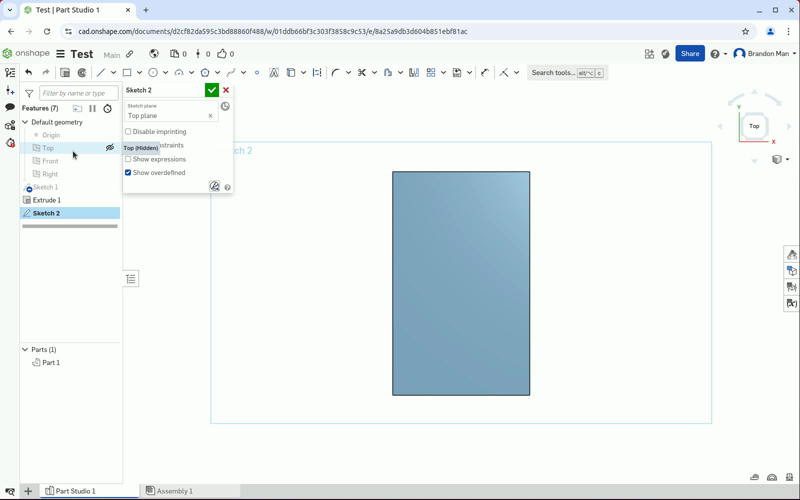
mouse_move(73, 352)
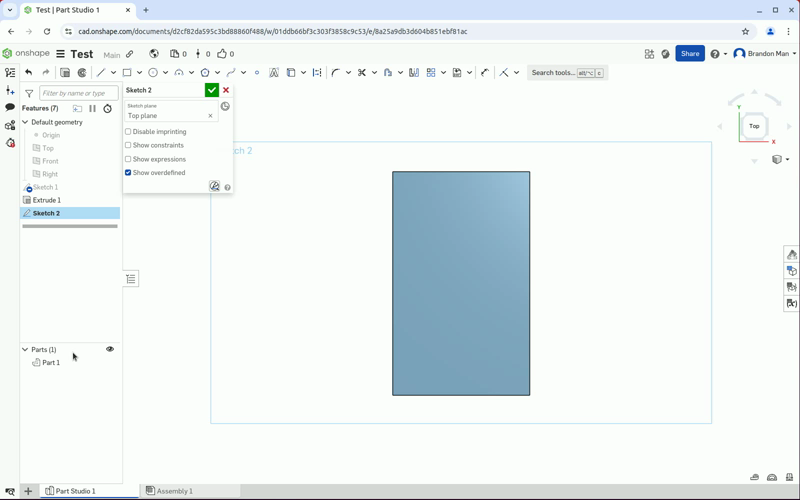
key(y)
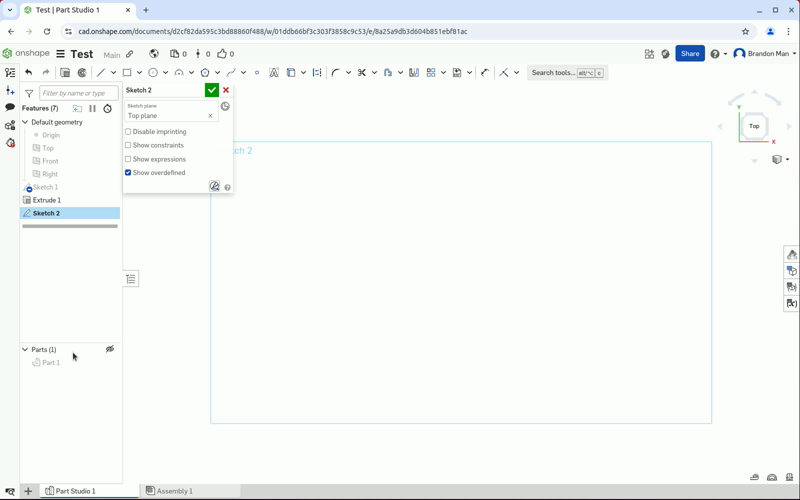
key(l)
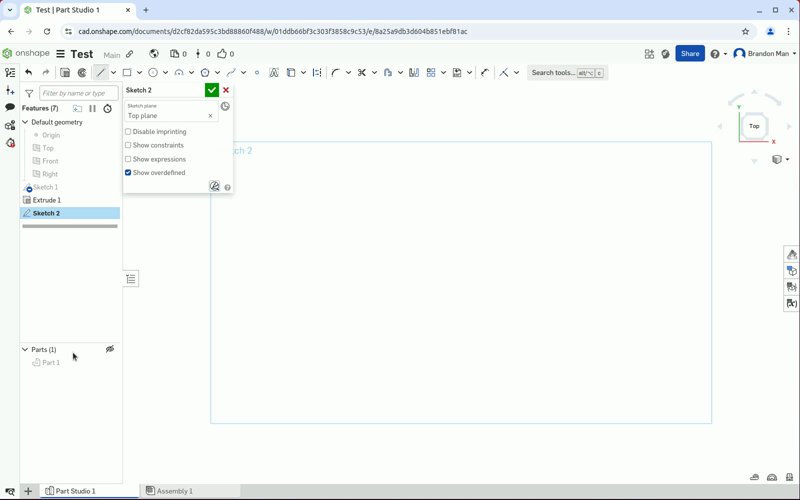
key_down(shift)
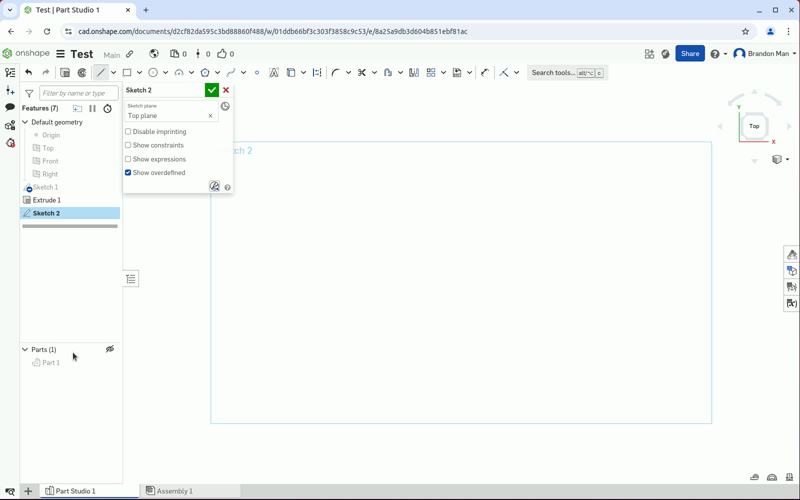
mouse_move(392, 395)
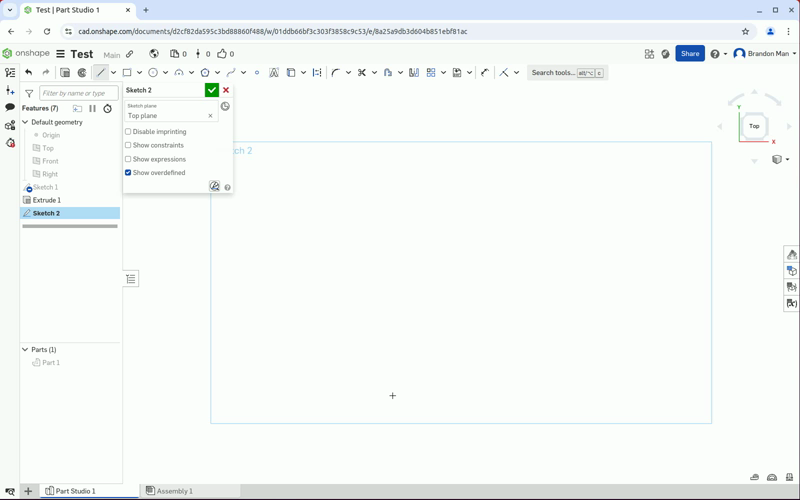
click(392, 395)
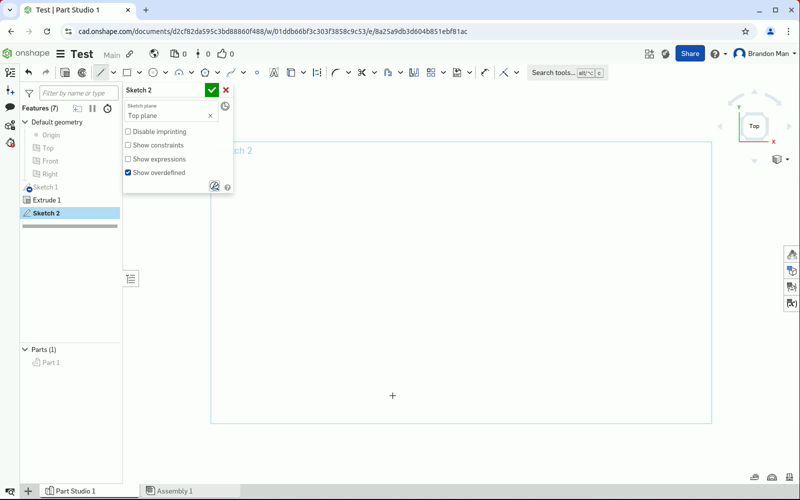
key_up(shift)
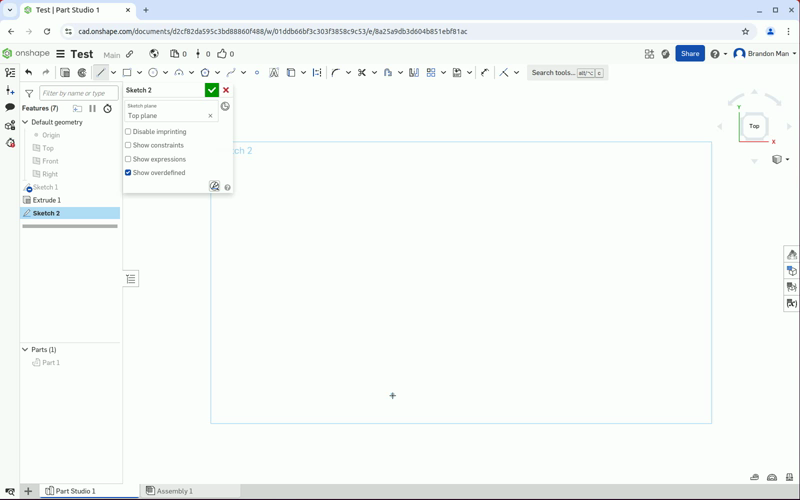
key_down(shift)
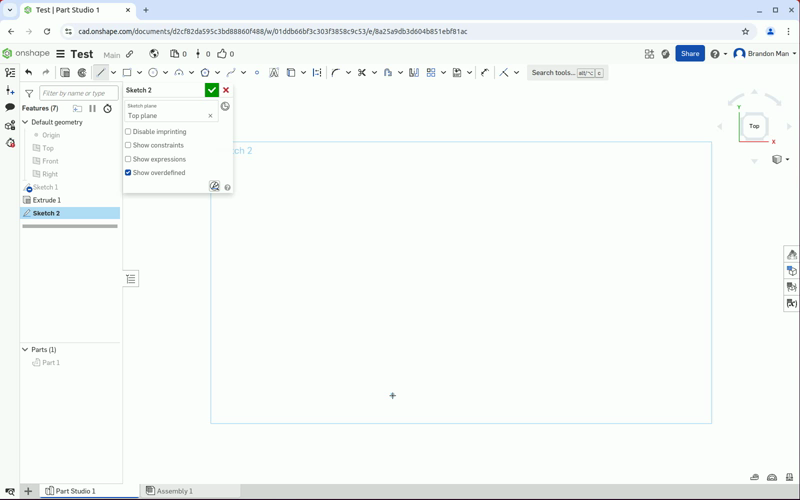
mouse_move(529, 395)
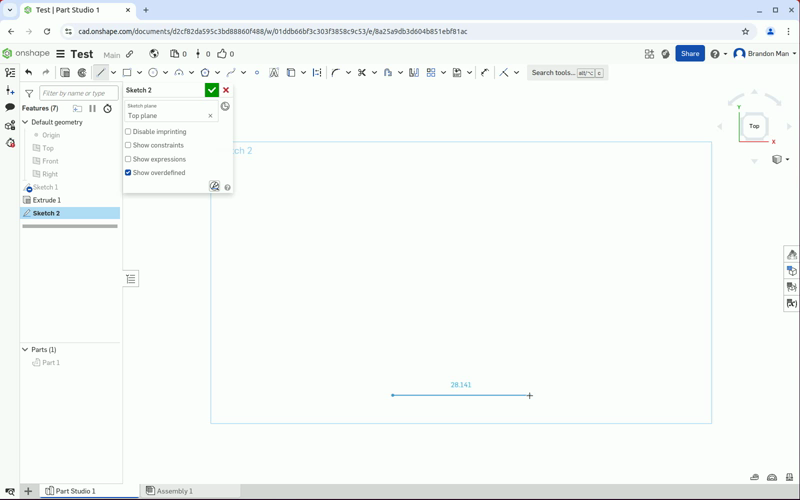
click(529, 395)
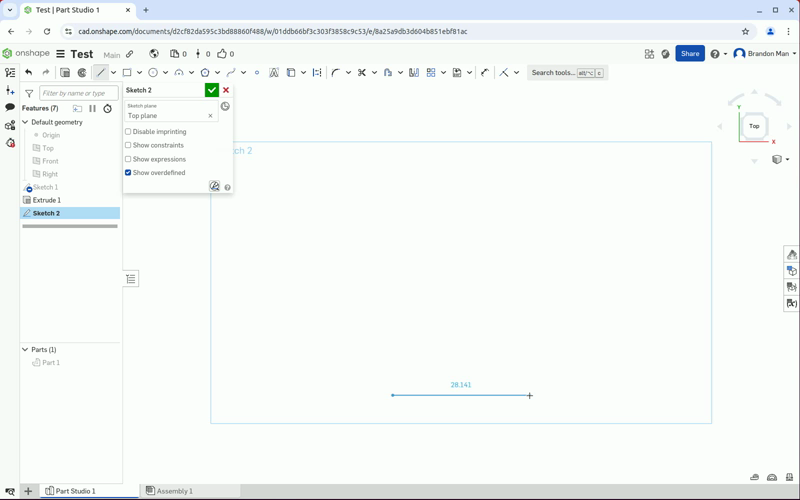
key_up(shift)
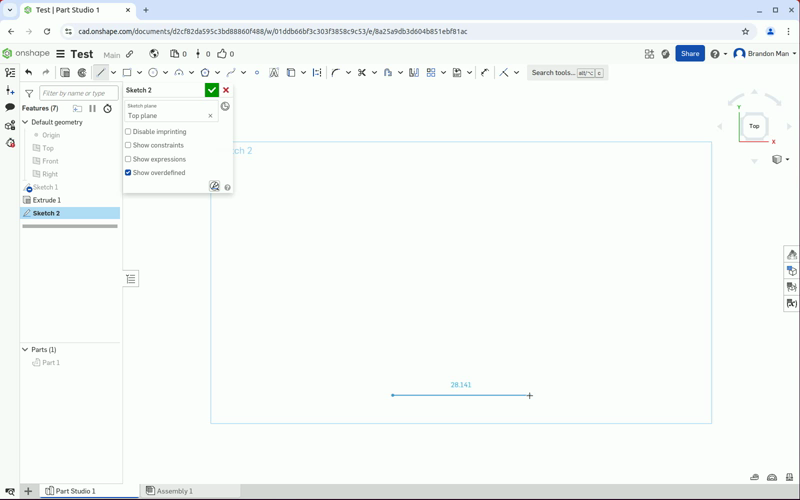
key_down(shift)
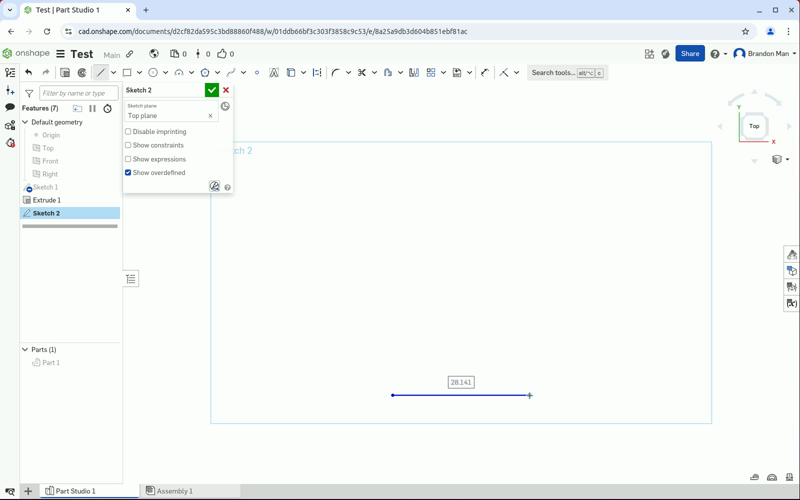
mouse_move(529, 171)
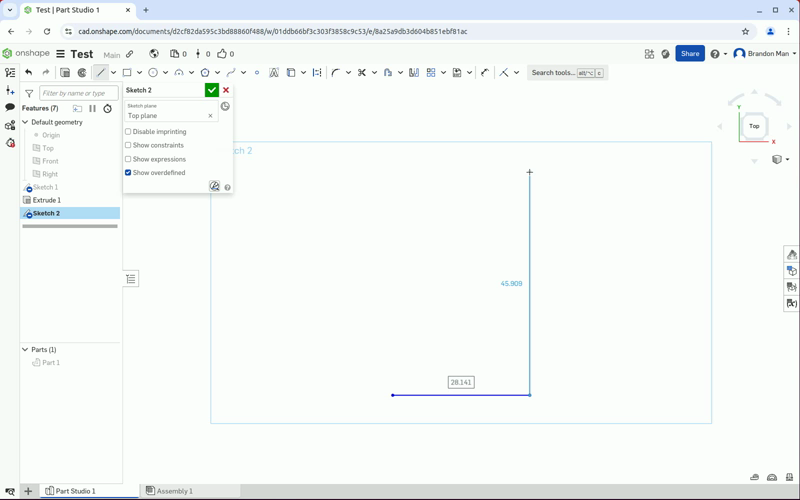
click(529, 171)
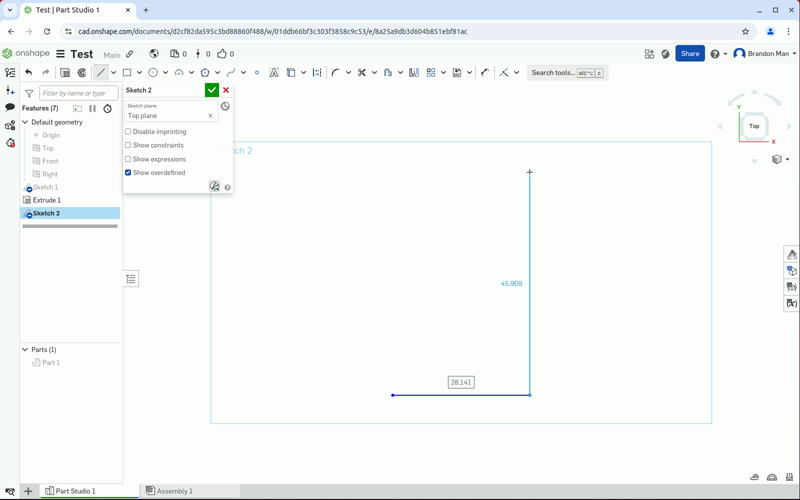
key_up(shift)
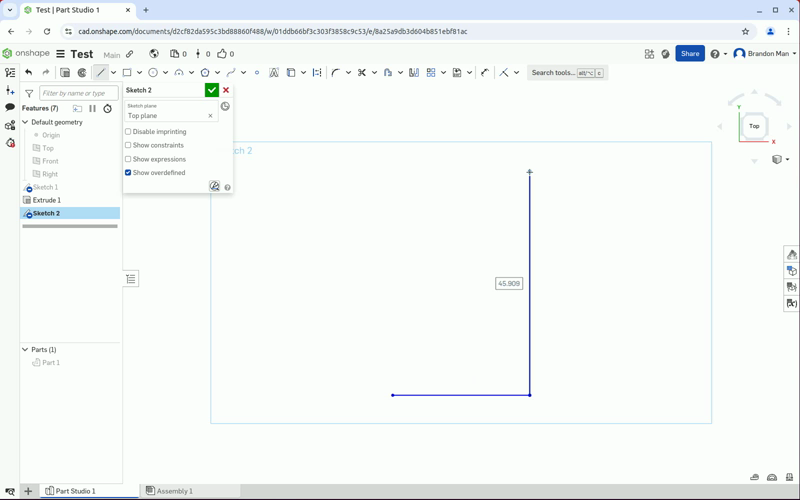
key_down(shift)
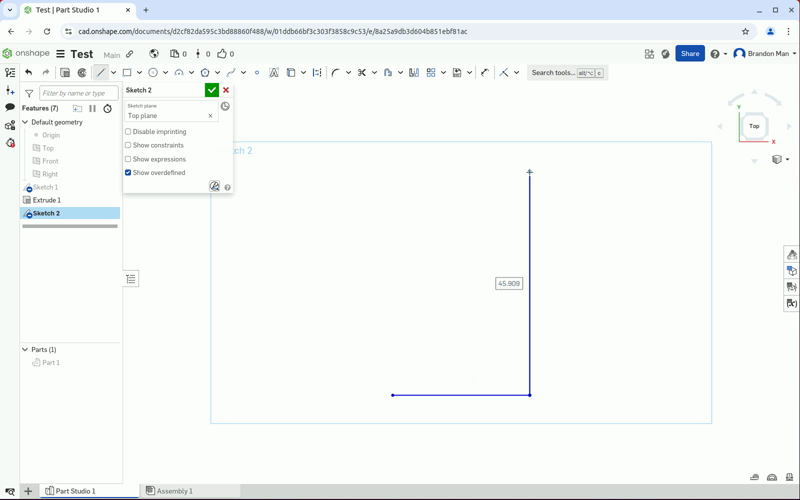
mouse_move(392, 171)
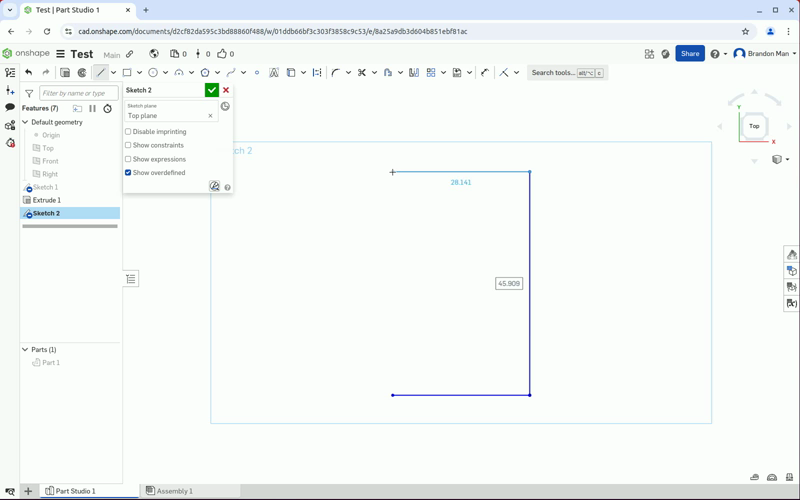
click(392, 171)
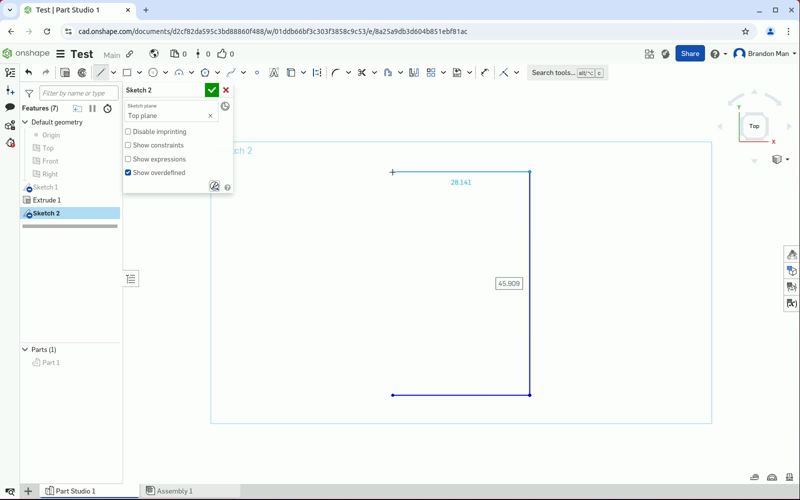
key_up(shift)
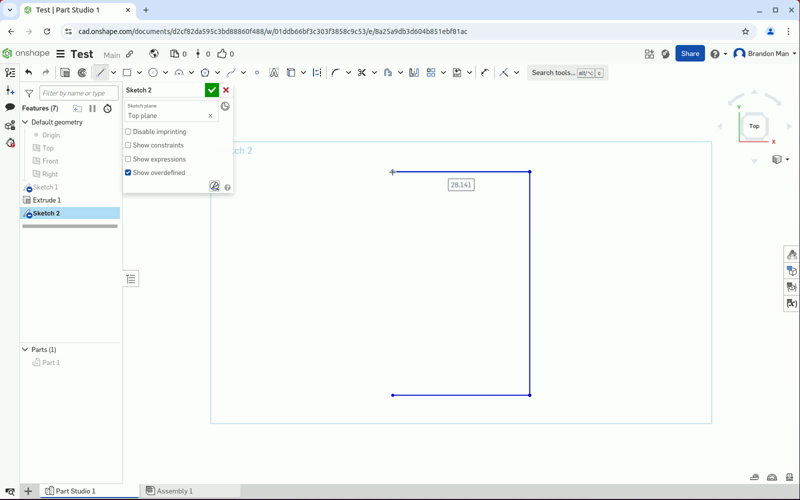
key_down(shift)
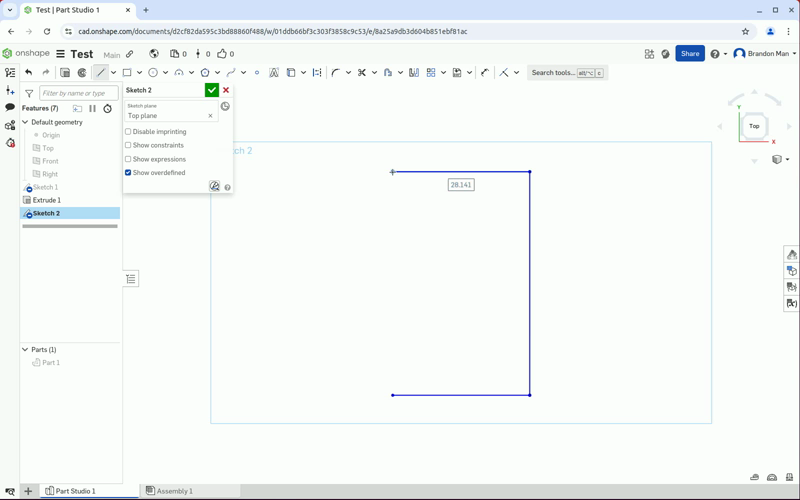
mouse_move(392, 395)
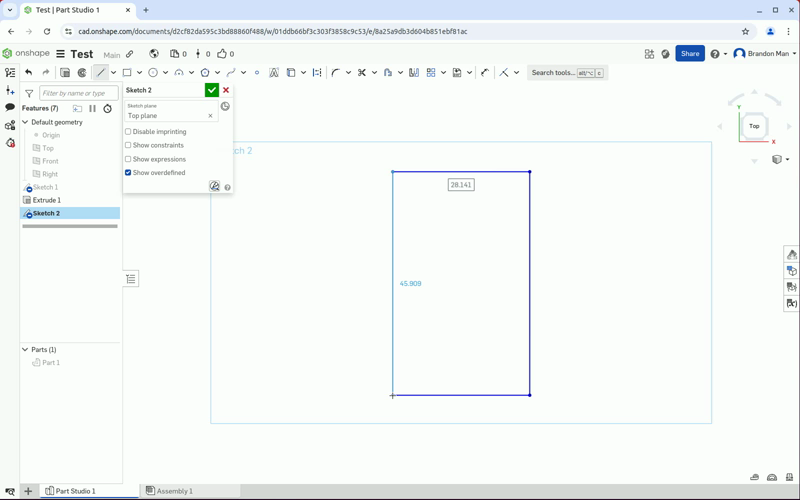
key_up(shift)
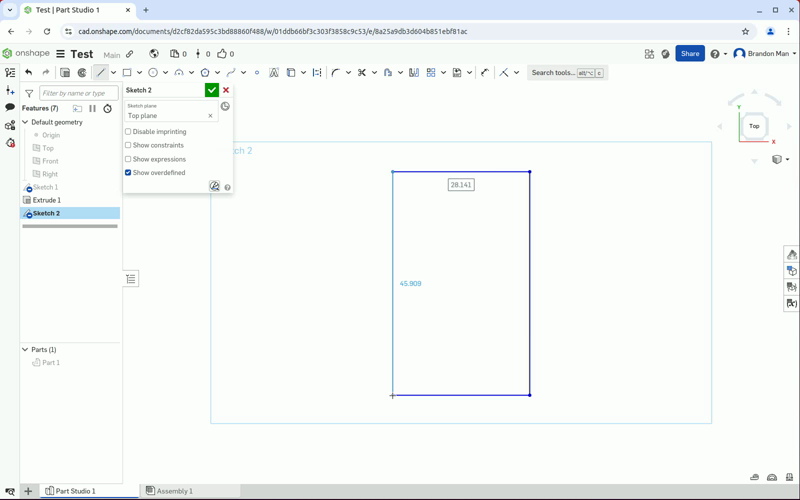
click(392, 395)
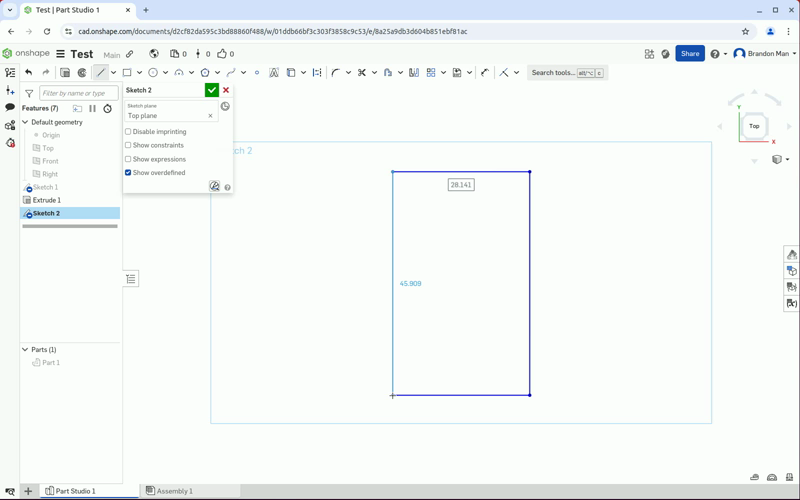
key(esc)
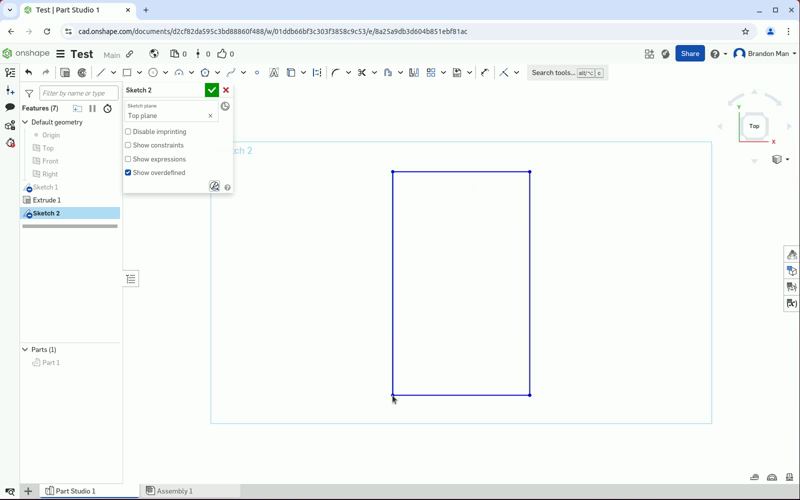
mouse_move(455, 298)
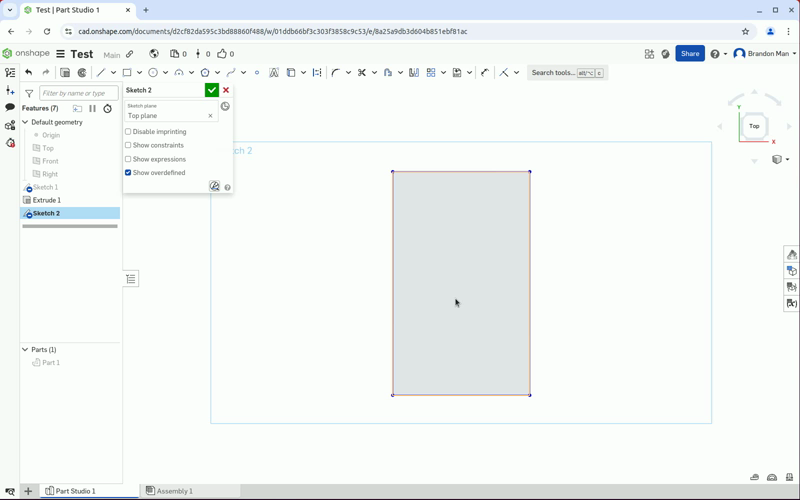
click(455, 298)
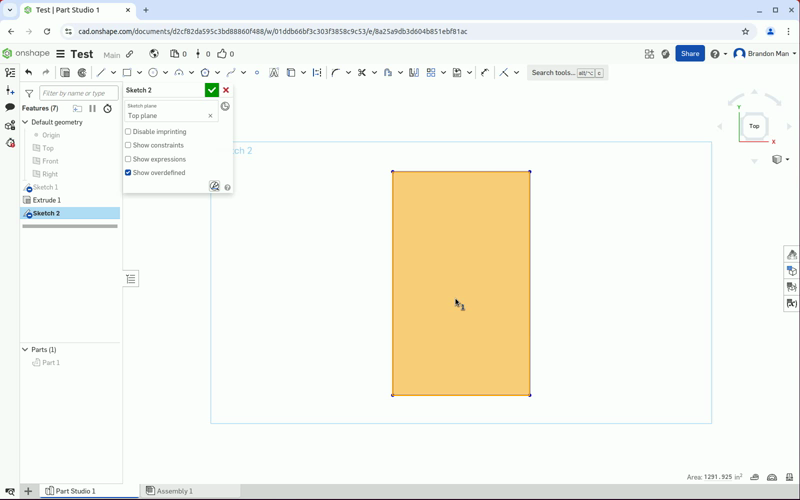
mouse_move(73, 352)
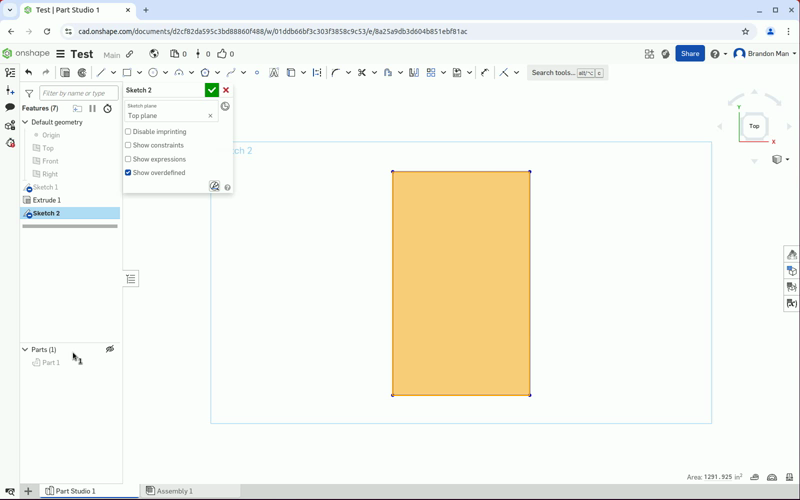
key(shift+y)
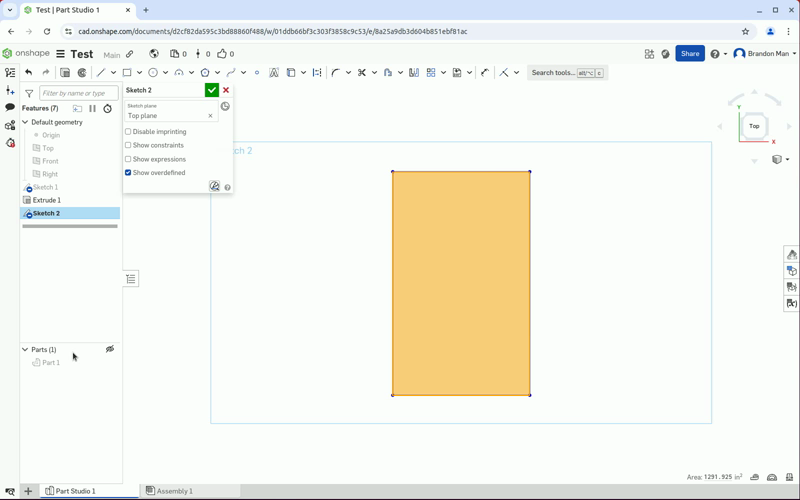
key(shift+e)
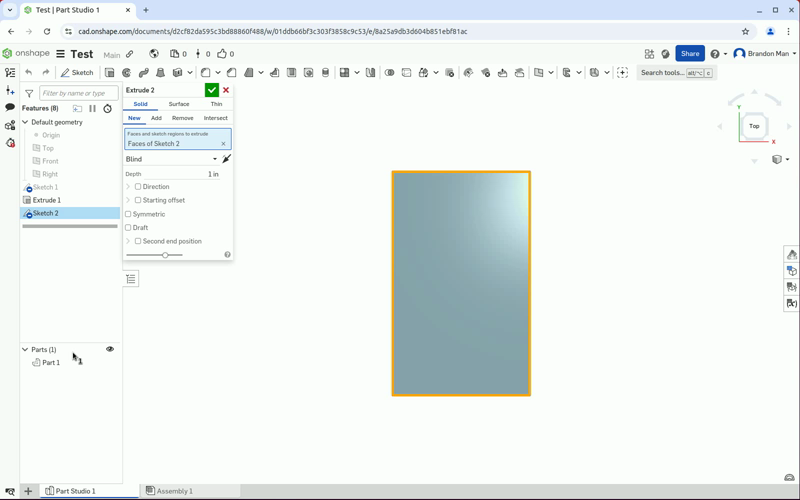
mouse_move(143, 106)
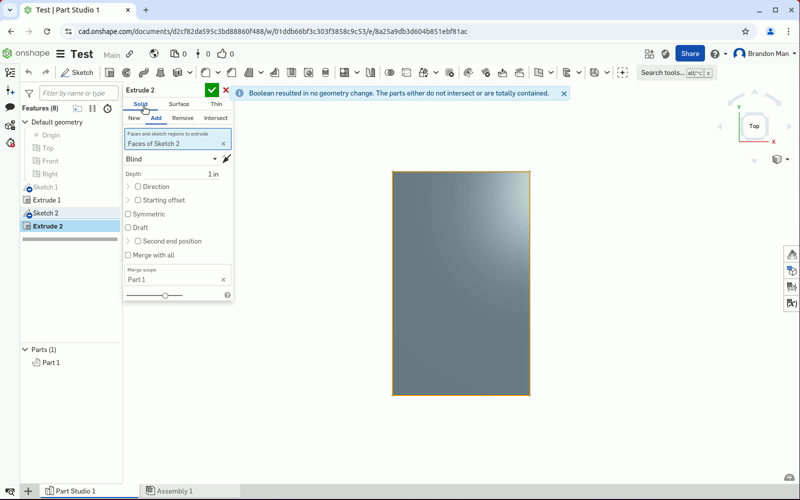
click(143, 106)
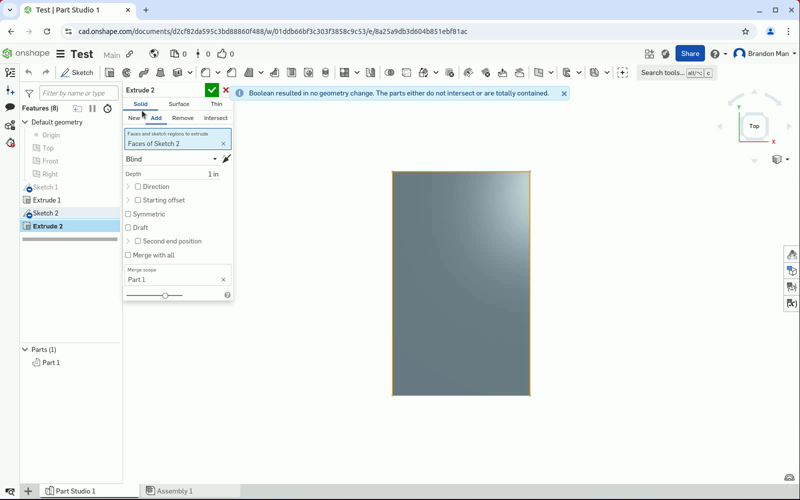
mouse_move(137, 120)
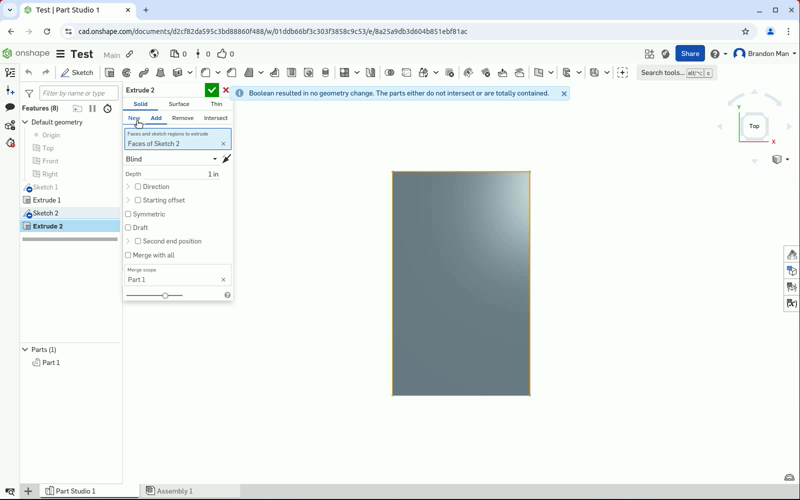
click(137, 120)
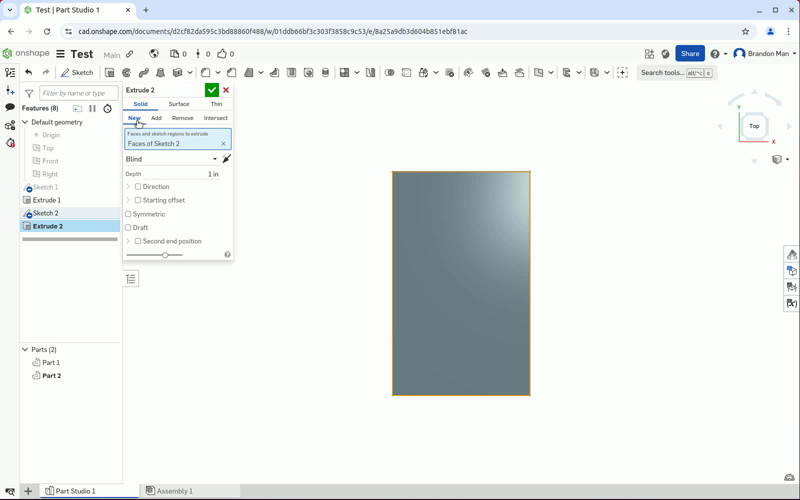
key(tab, 4)
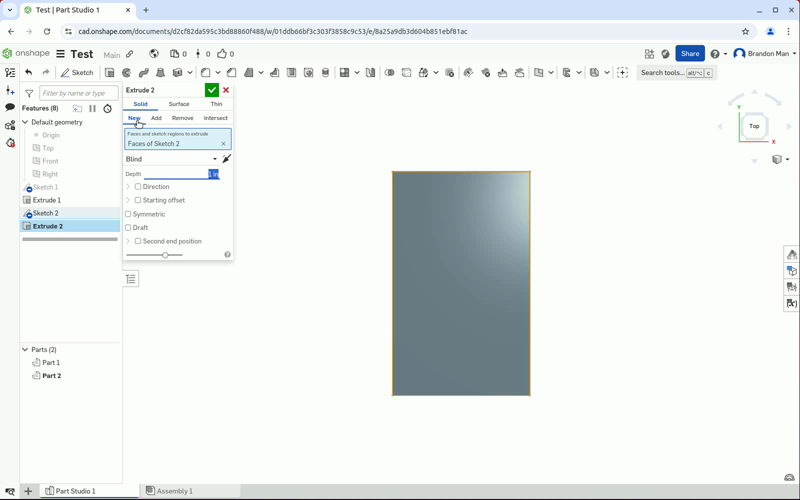
text(2.166)
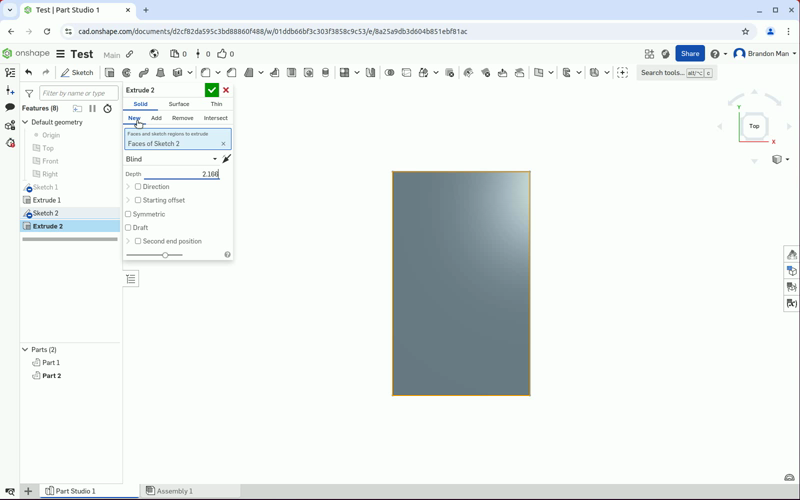
key(enter)
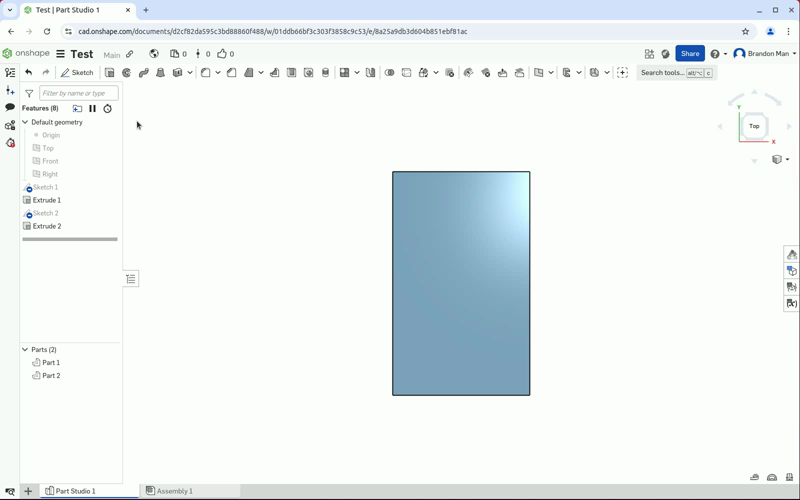
key(shift+h)
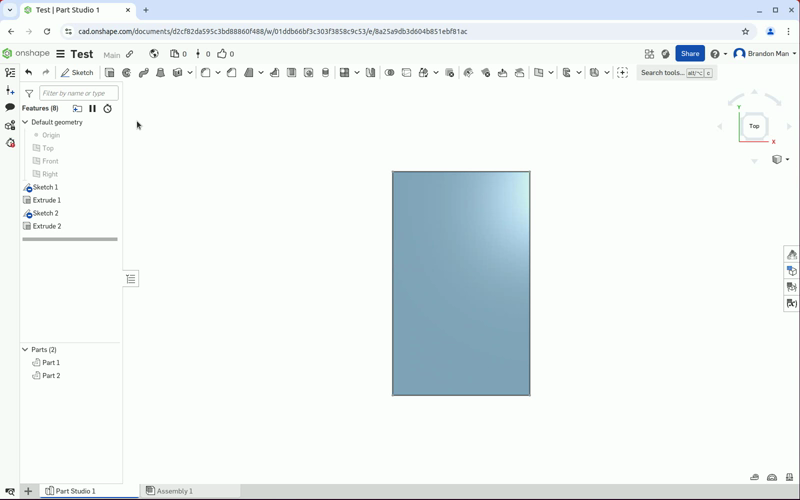
key(shift+h)
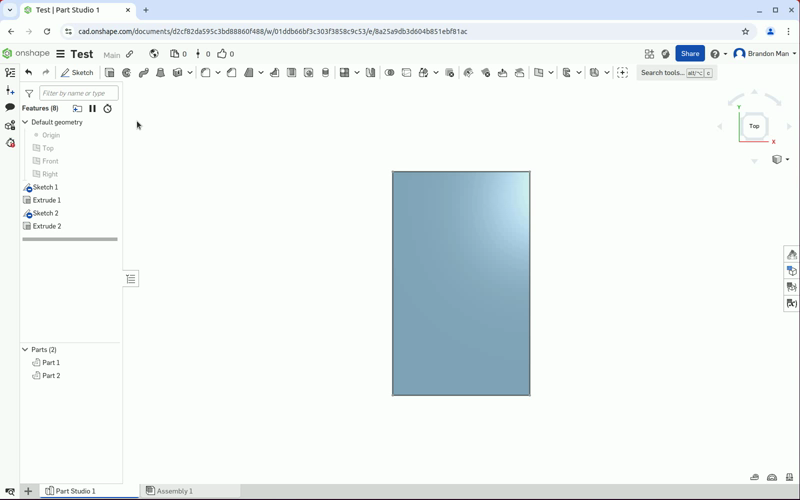
key(shift+7)
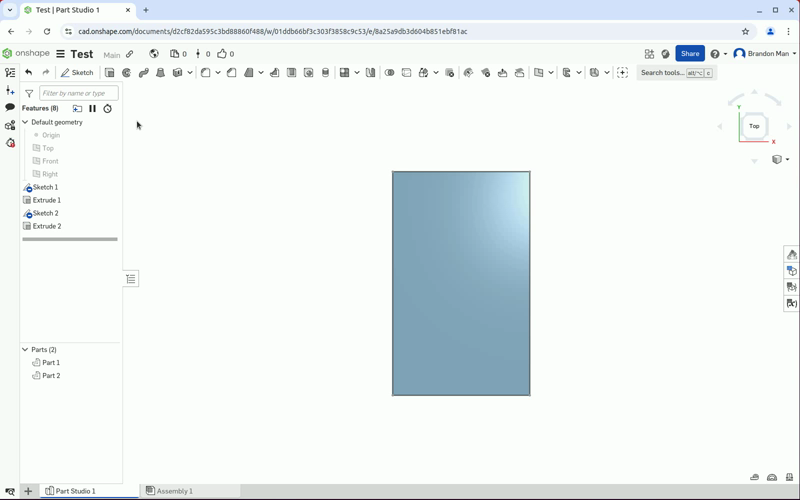
key(up, 3)
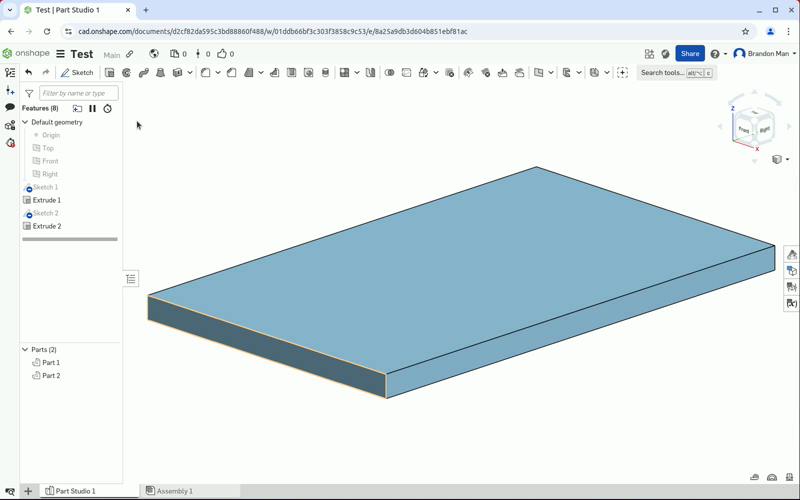
key(left, 3)
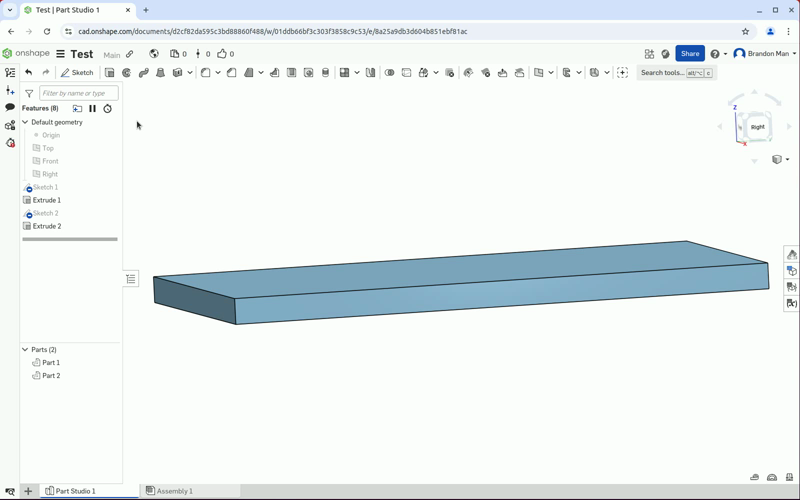
key(right, 3)
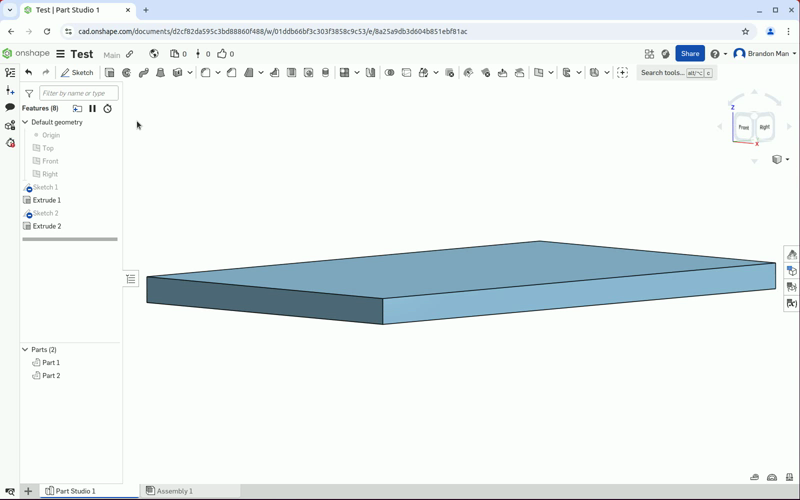
key(down, 3)
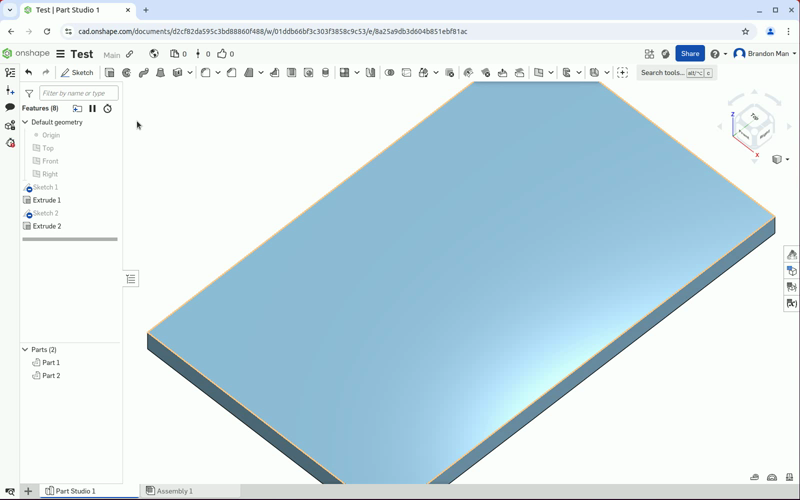
mouse_move(73, 189)
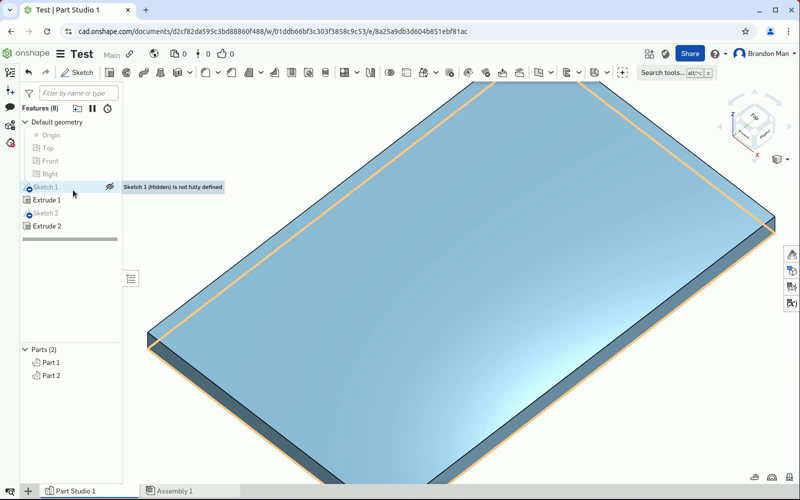
click(73, 189)